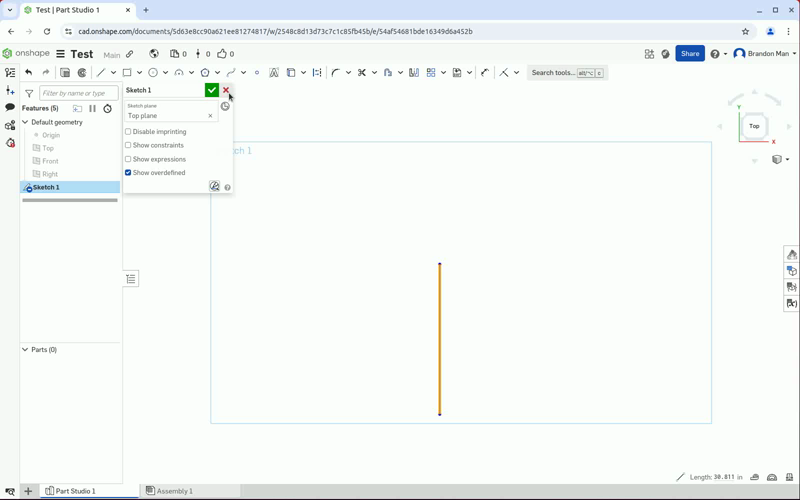
key(shift+h)
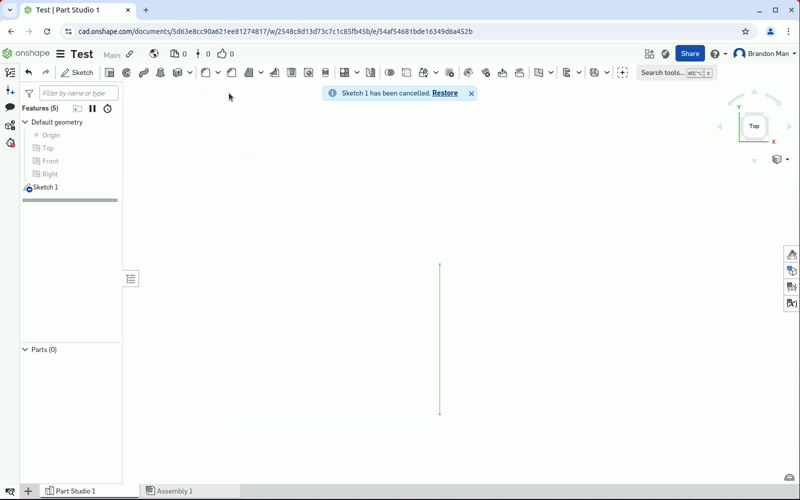
key(shift+s)
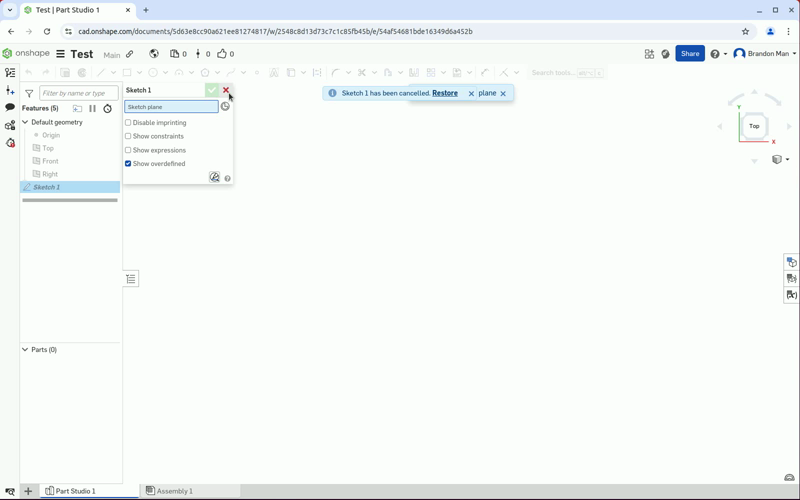
mouse_move(73, 150)
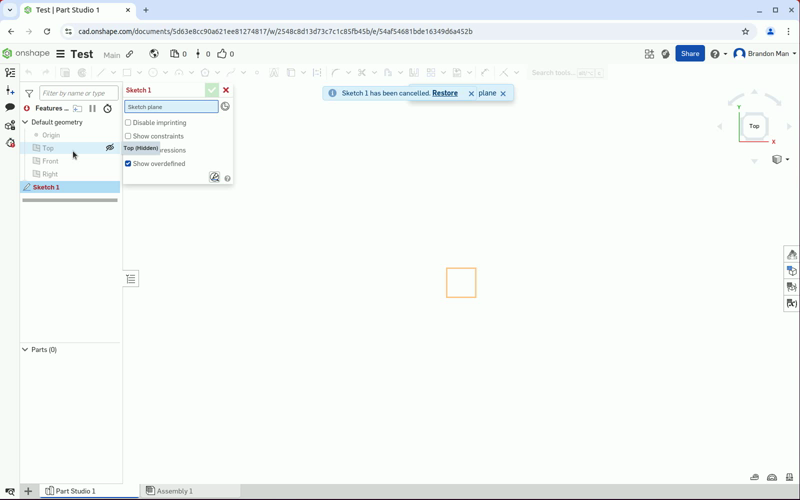
click(73, 150)
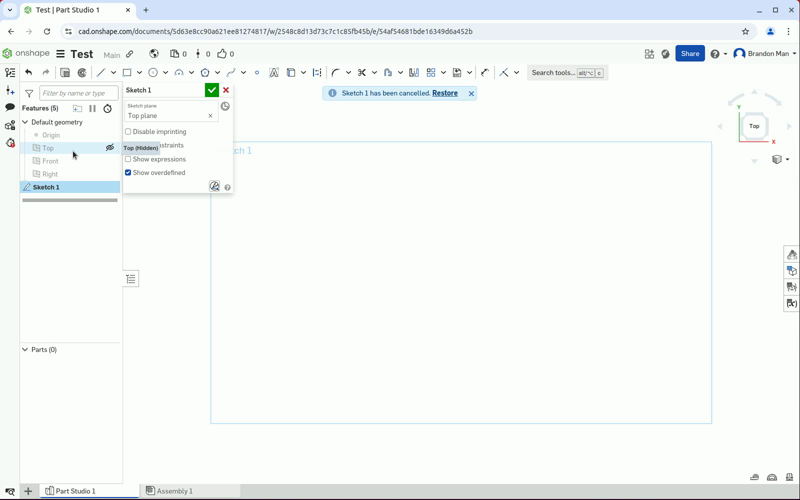
mouse_move(73, 352)
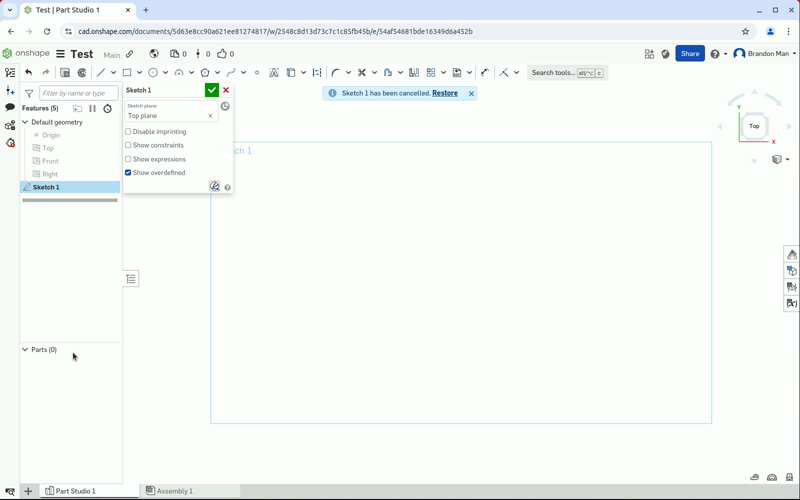
key(y)
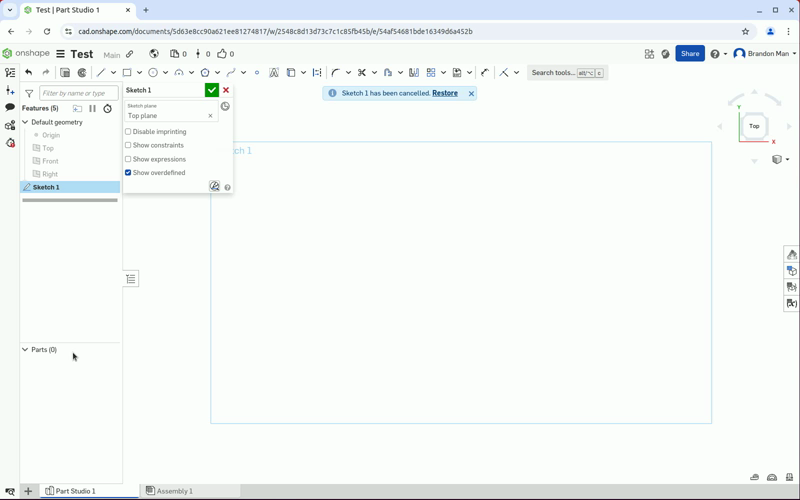
key(c)
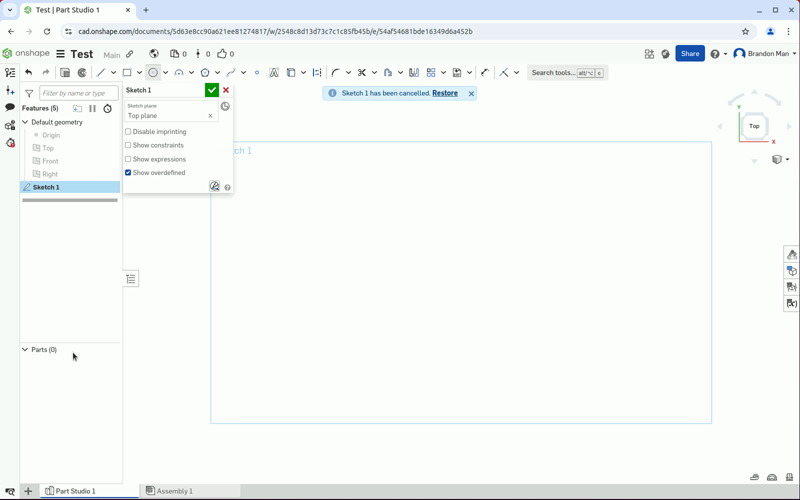
key_down(shift)
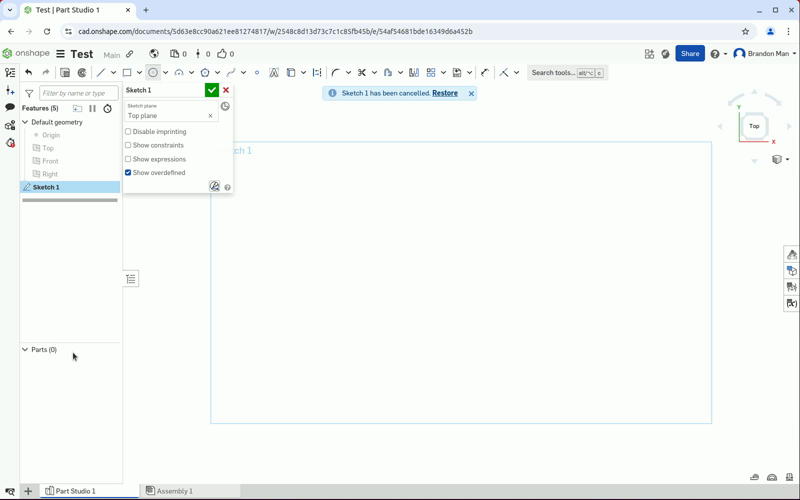
mouse_move(461, 282)
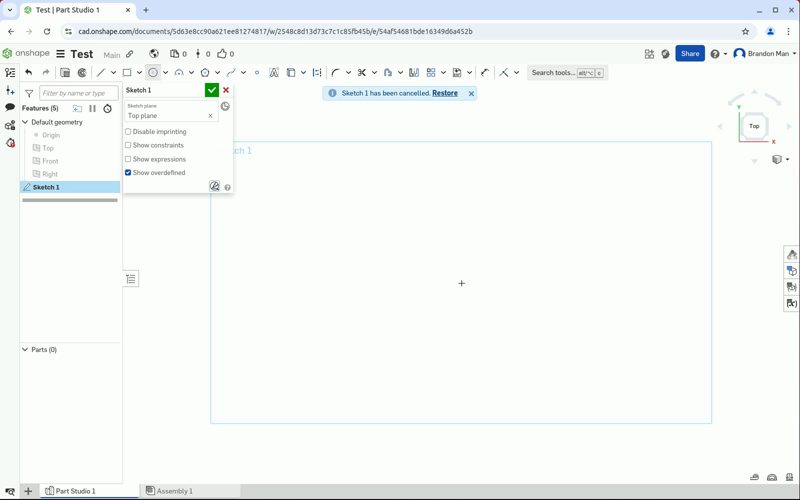
click(461, 282)
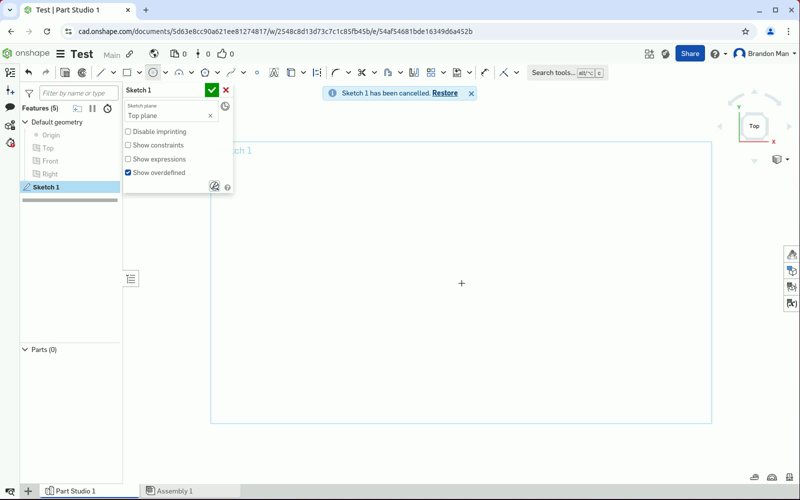
key_up(shift)
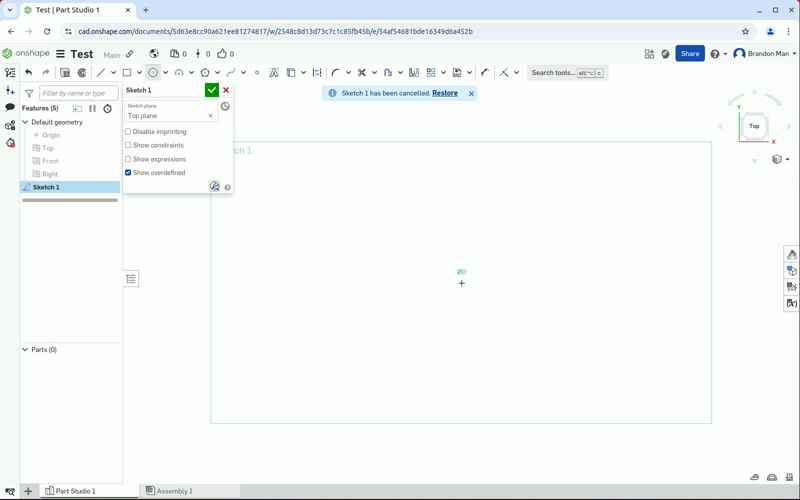
mouse_move(545, 282)
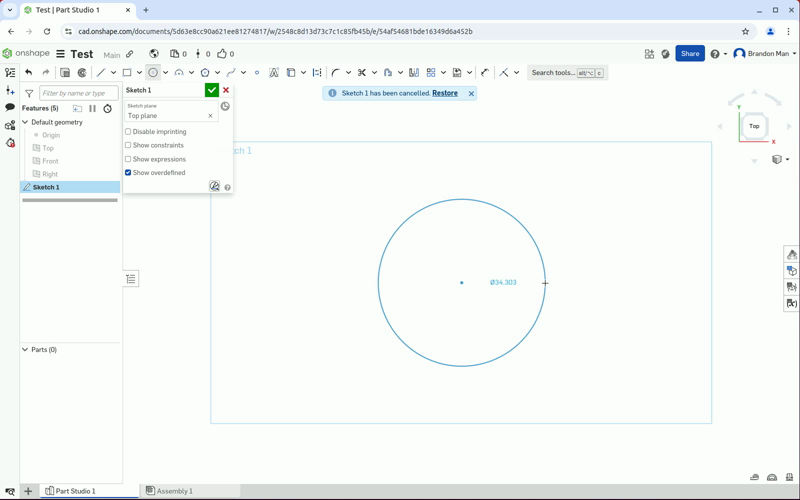
click(545, 282)
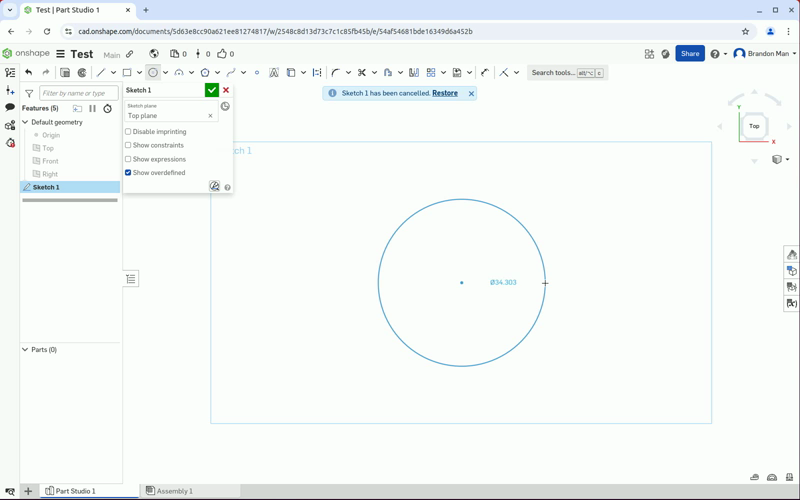
key(esc)
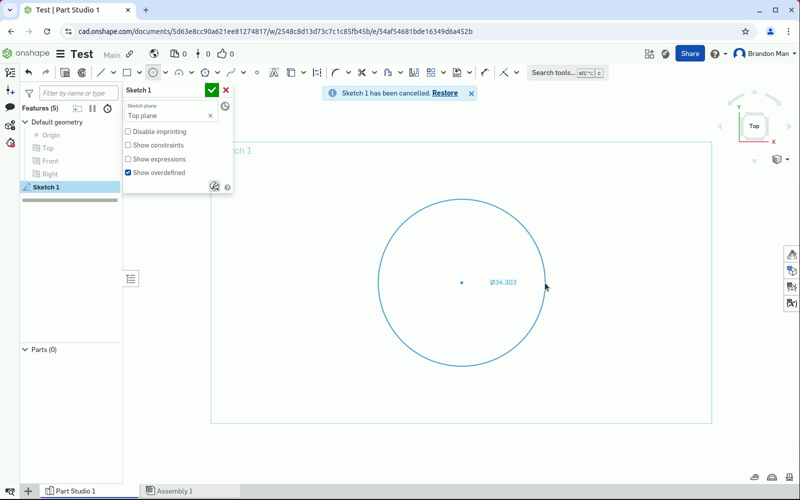
mouse_move(438, 261)
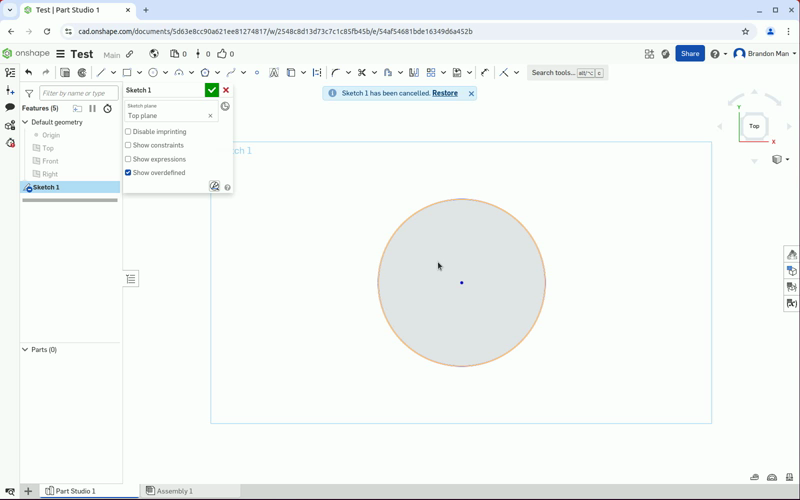
click(438, 261)
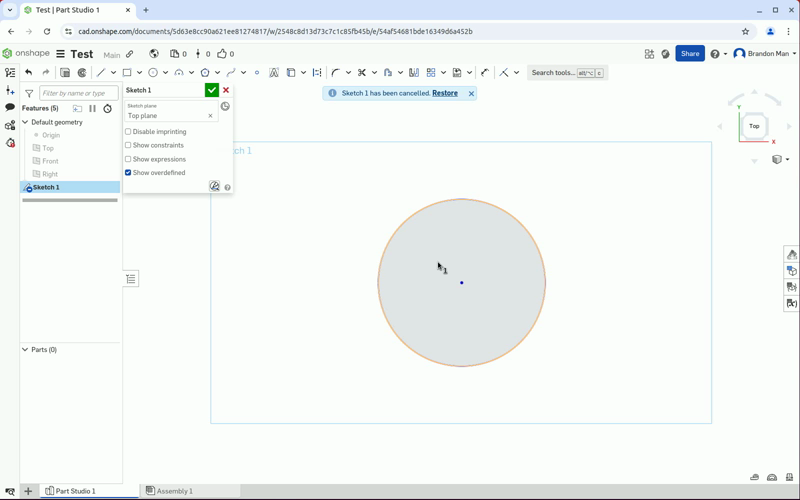
mouse_move(73, 352)
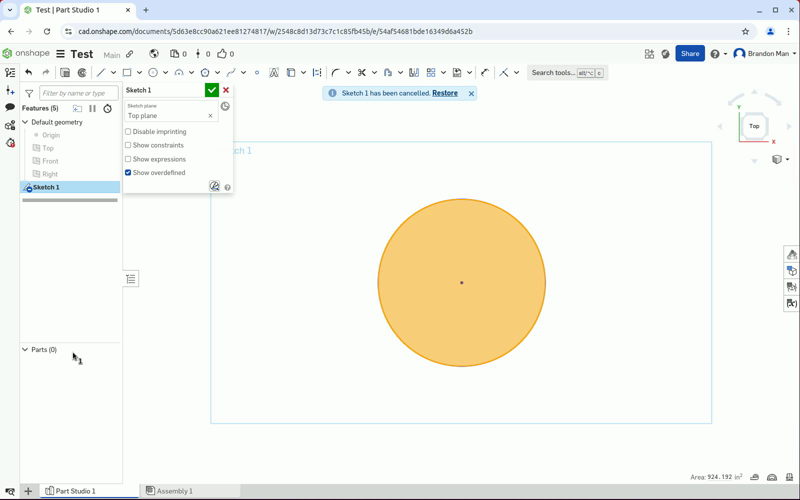
key(shift+y)
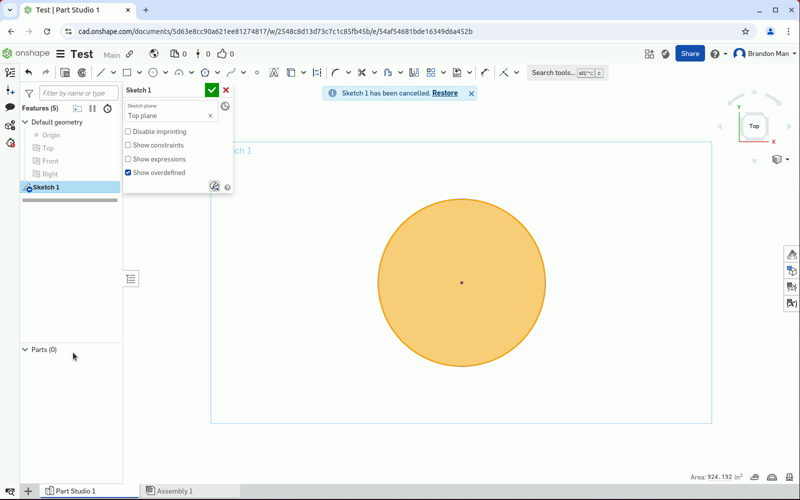
key(shift+e)
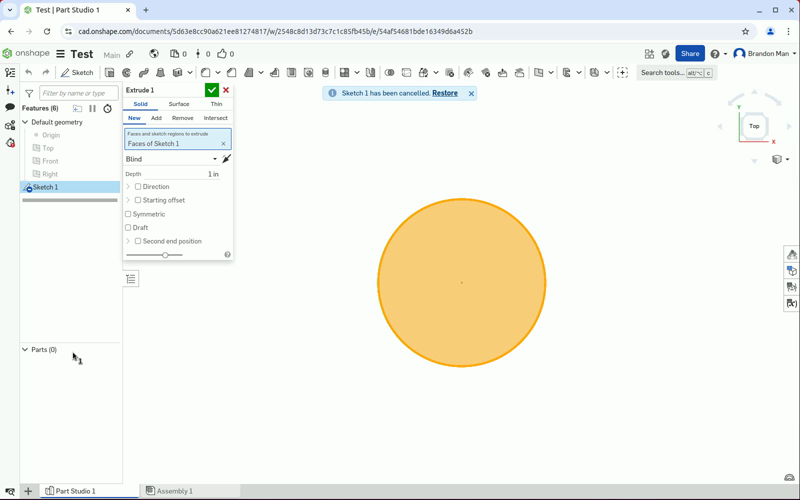
mouse_move(143, 106)
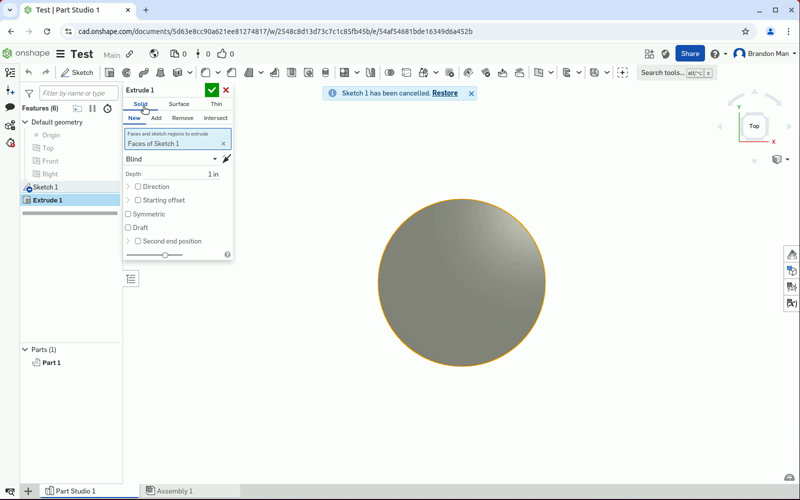
click(143, 106)
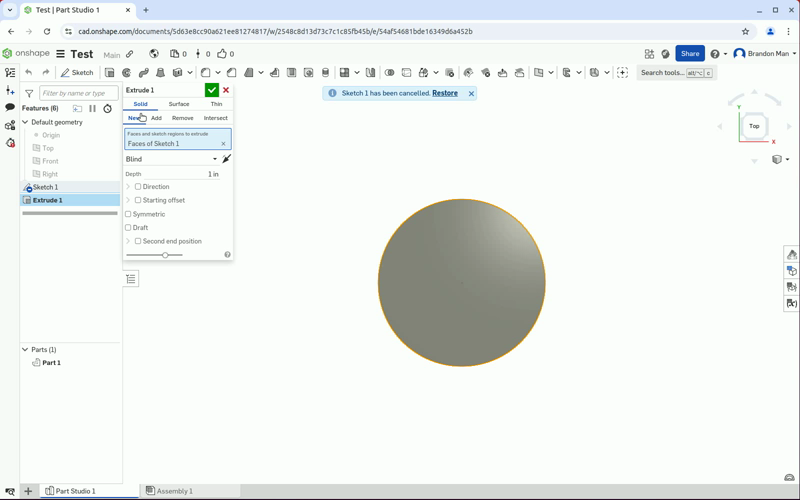
mouse_move(137, 120)
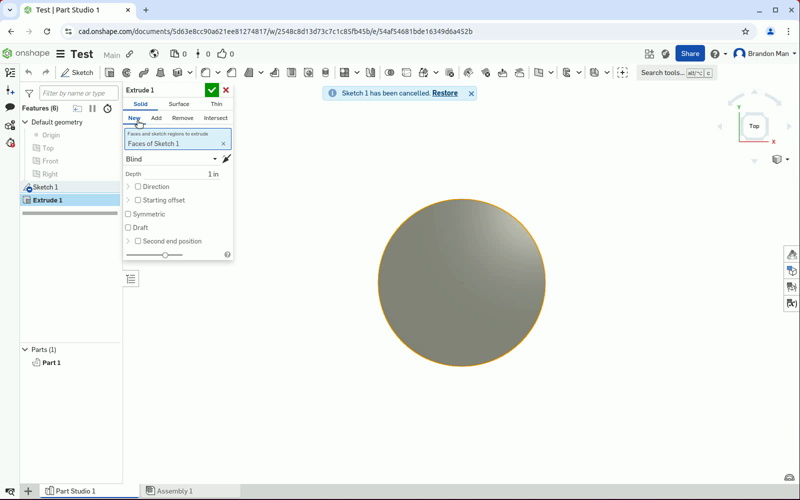
click(137, 120)
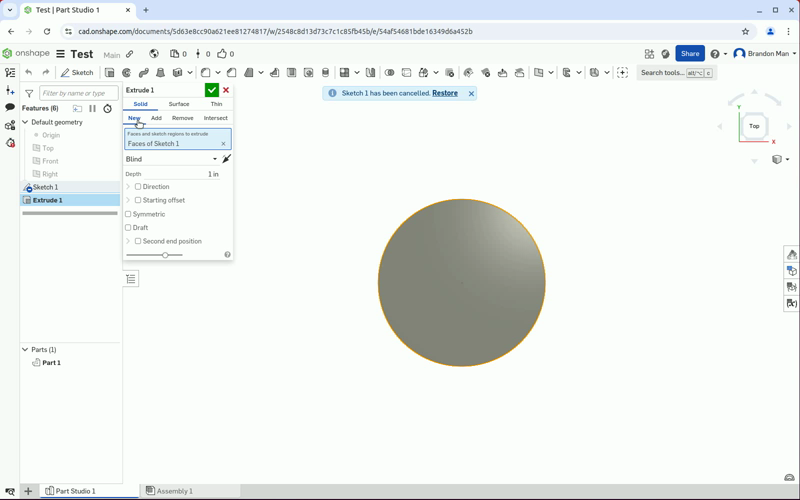
key(tab, 4)
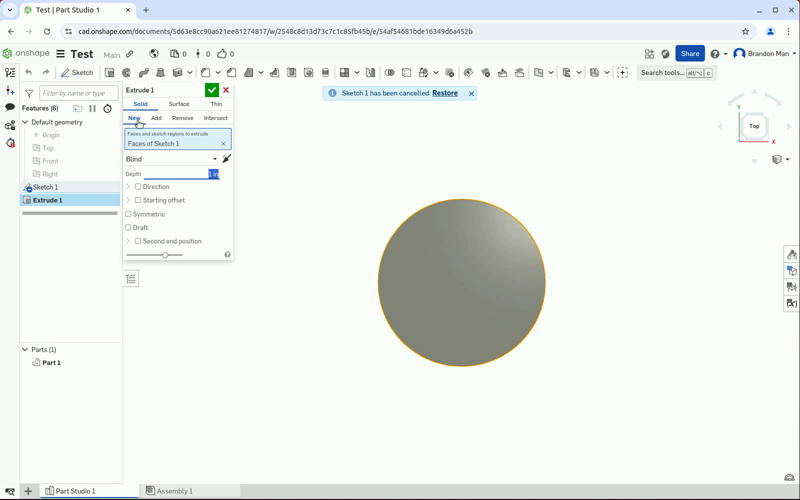
text(15.405)
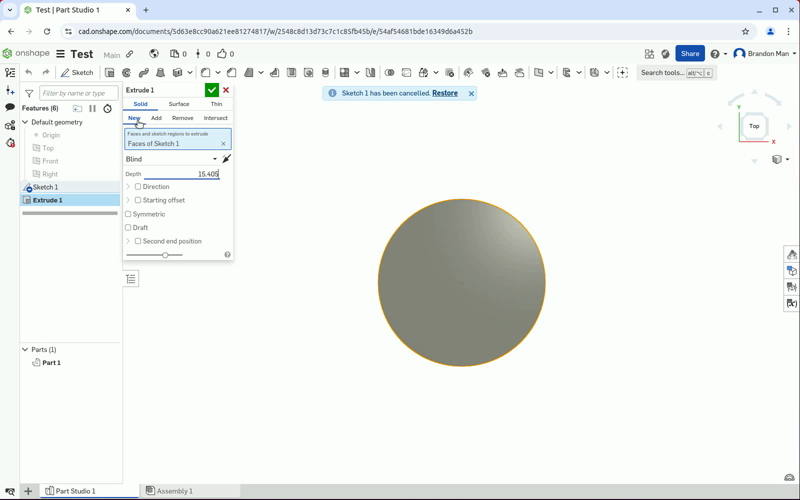
key(enter)
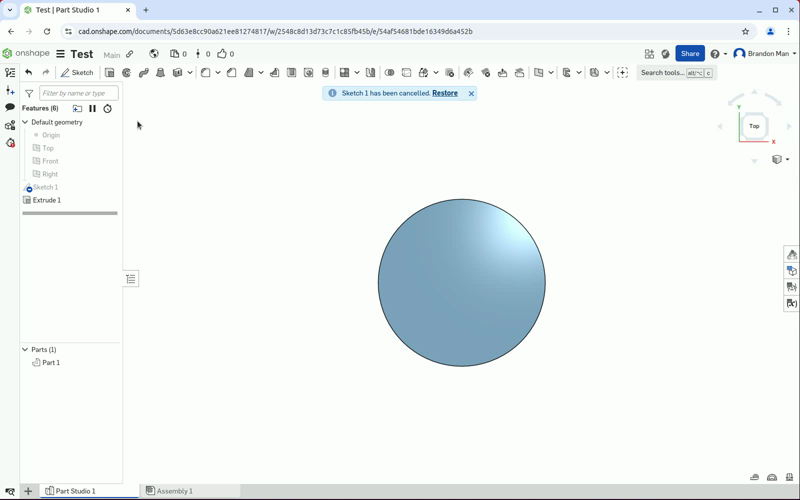
key(shift+h)
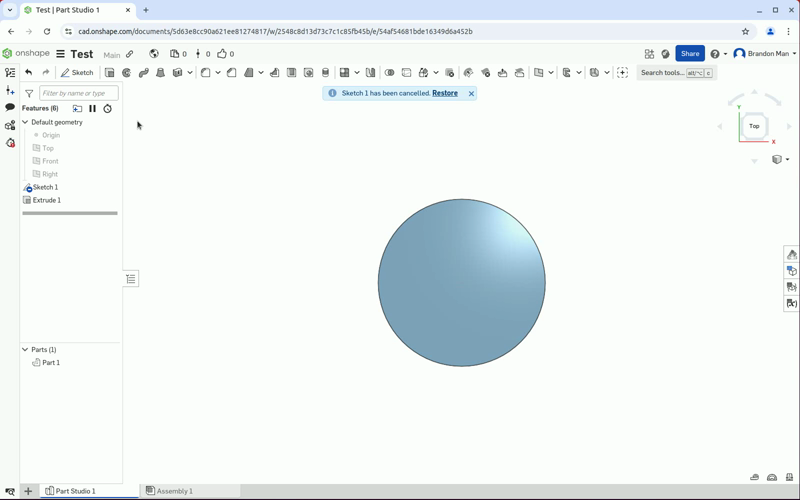
key(shift+h)
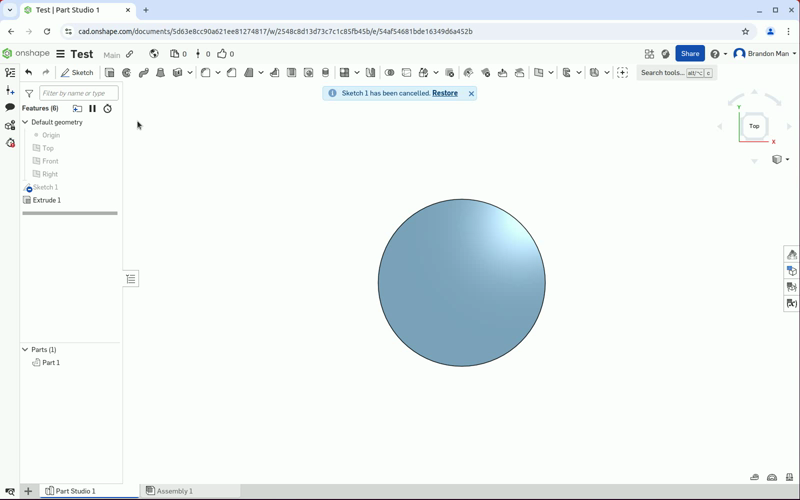
mouse_move(73, 189)
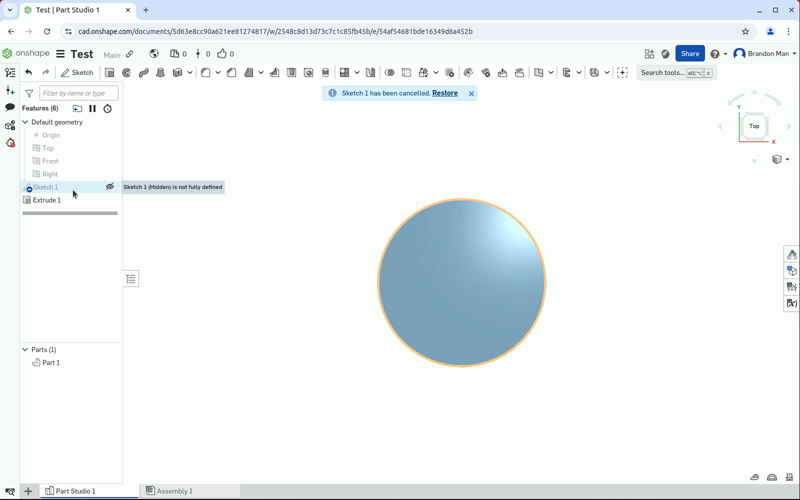
click(73, 189)
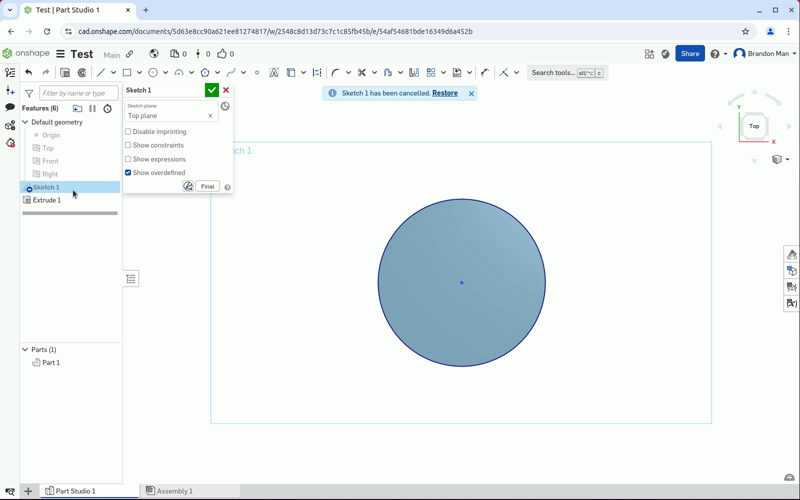
mouse_move(229, 92)
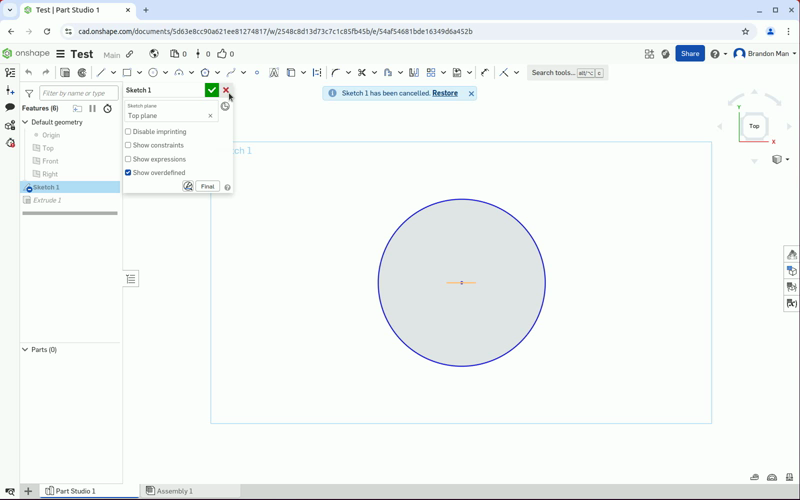
click(229, 92)
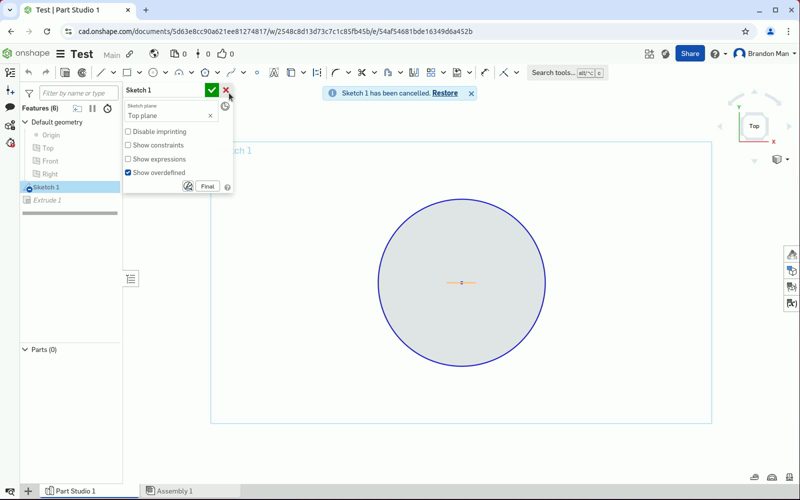
key(shift+s)
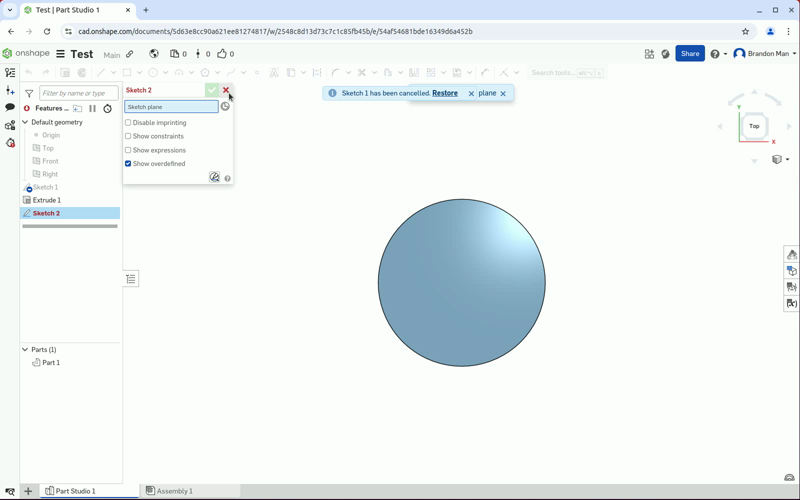
mouse_move(73, 150)
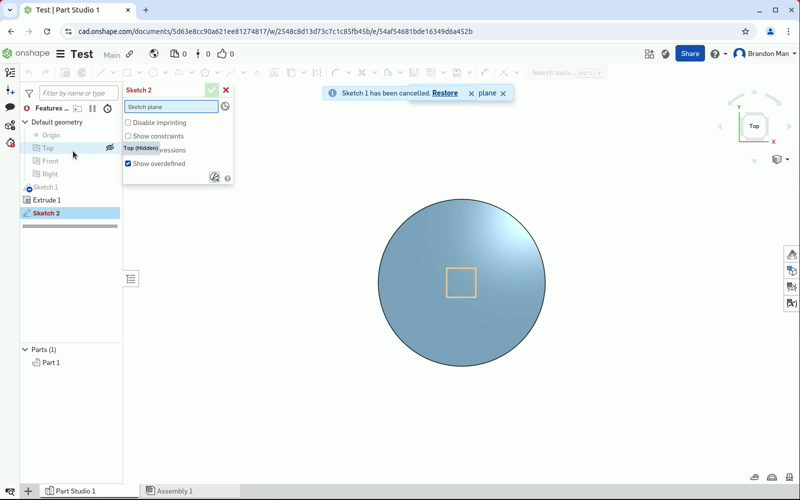
click(73, 150)
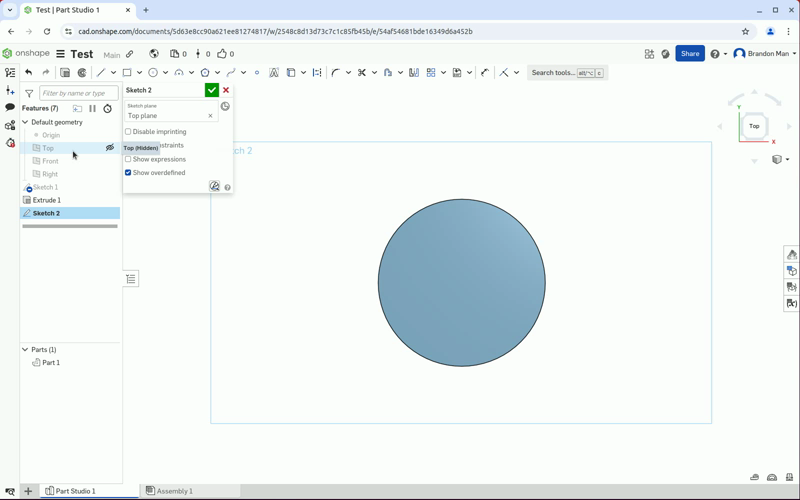
mouse_move(73, 352)
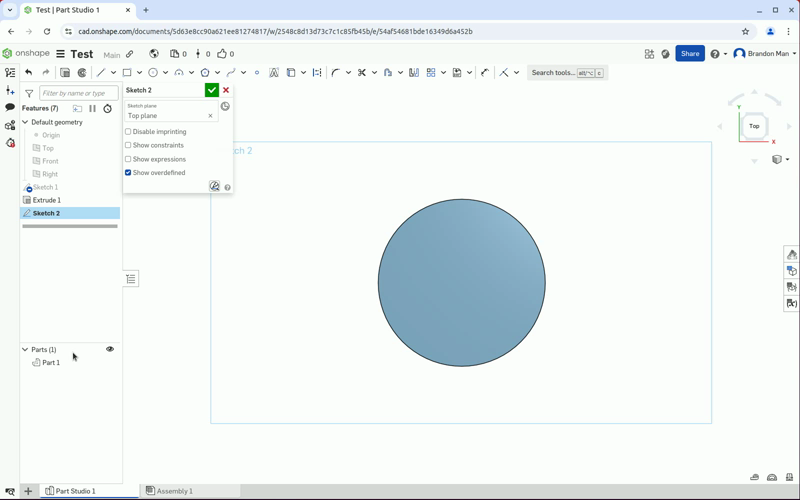
key(y)
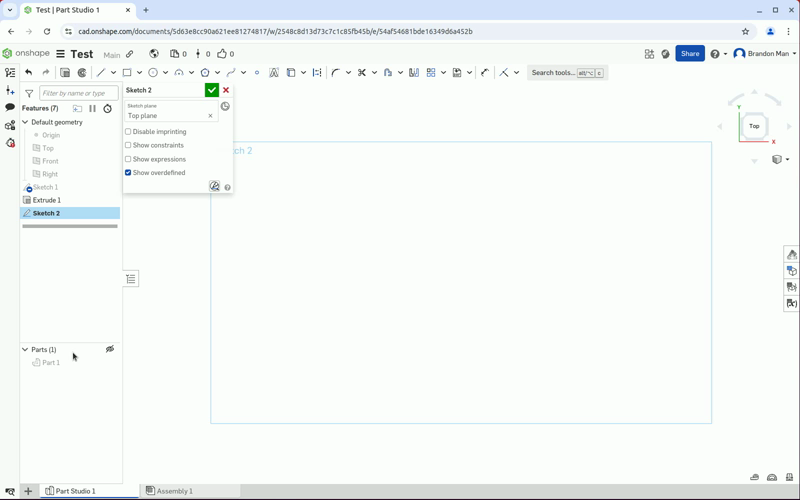
key(c)
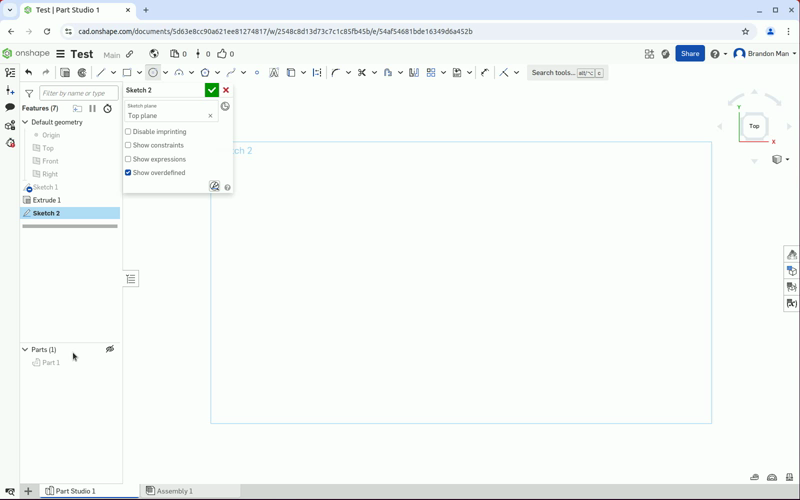
key_down(shift)
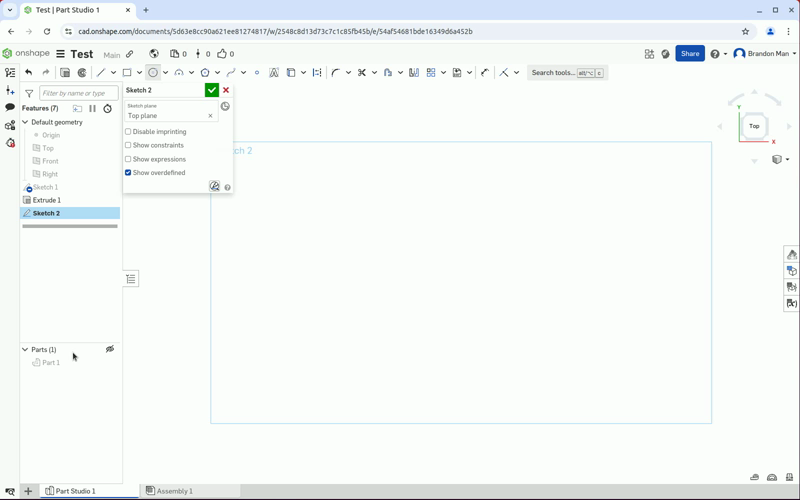
mouse_move(461, 282)
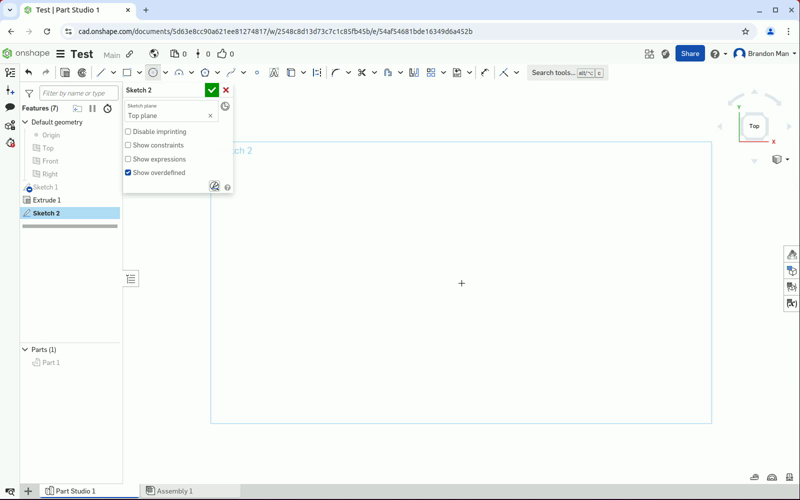
click(461, 282)
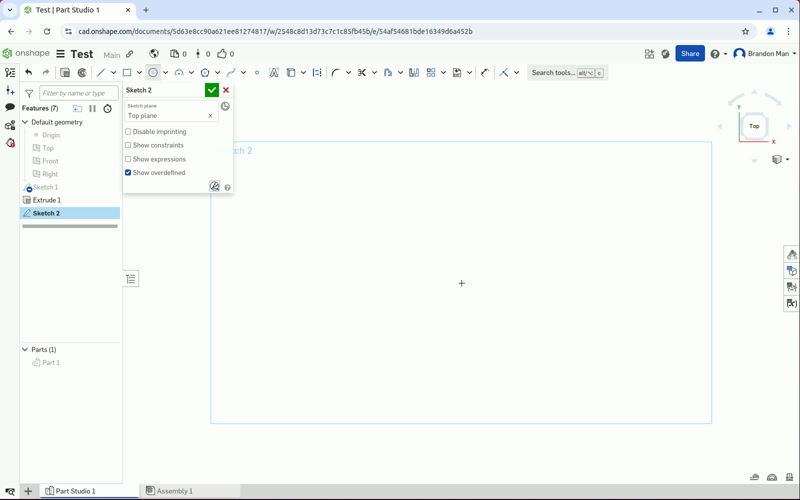
key_up(shift)
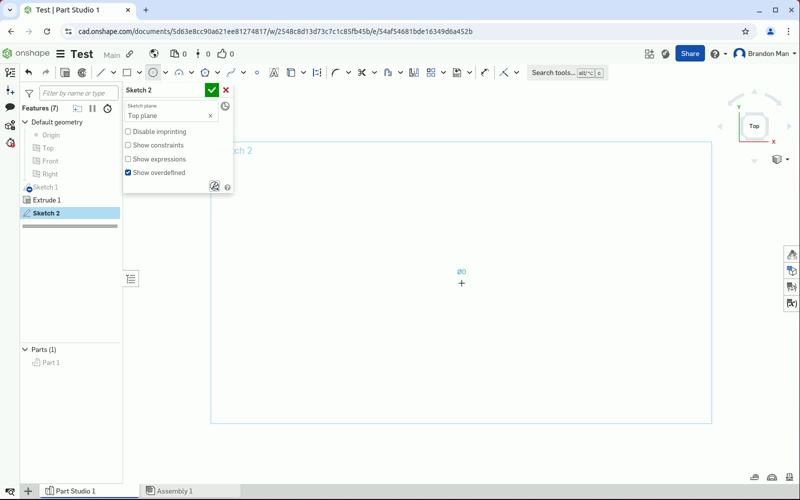
mouse_move(545, 282)
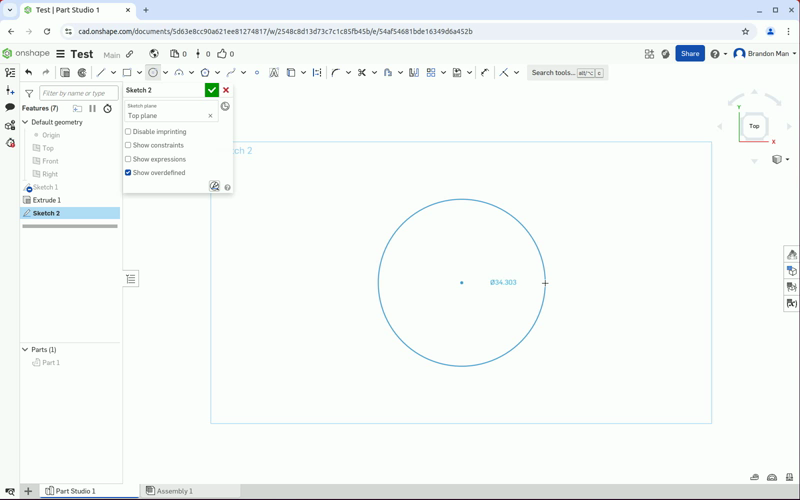
click(545, 282)
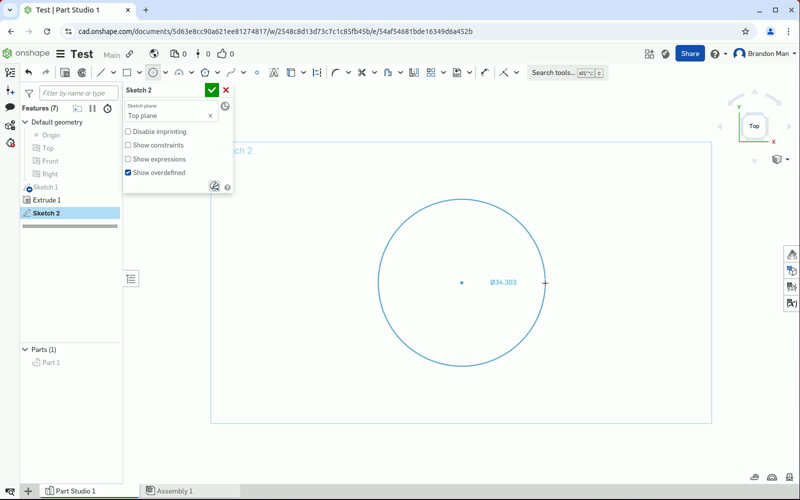
key(esc)
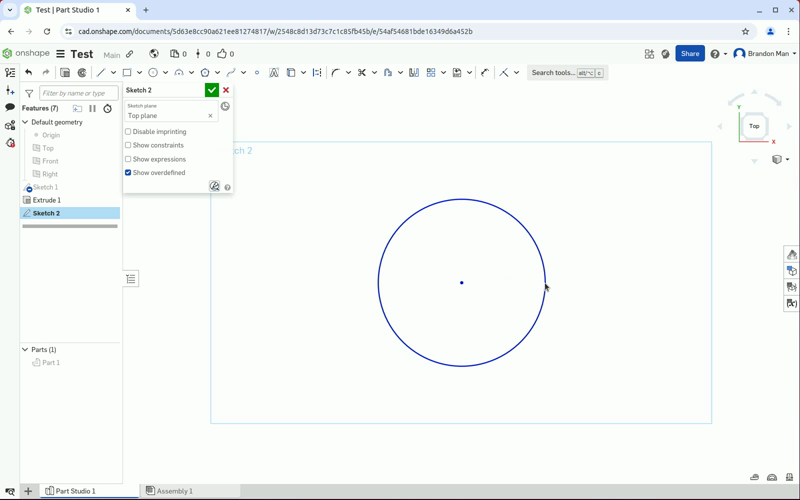
mouse_move(405, 294)
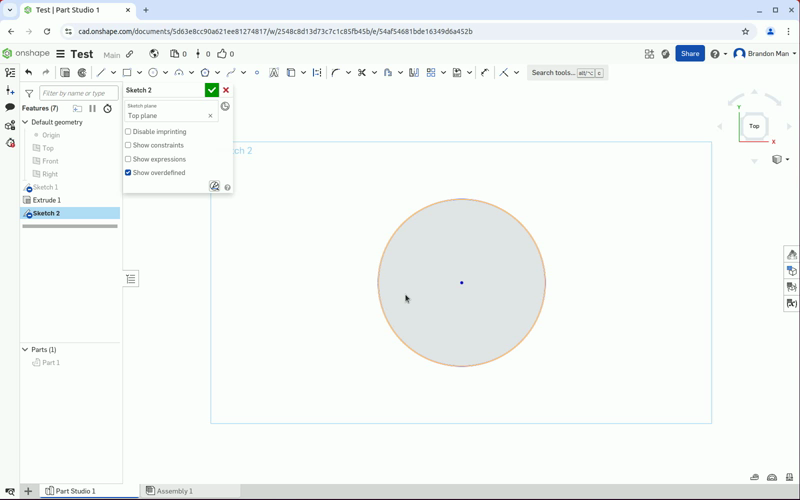
click(405, 294)
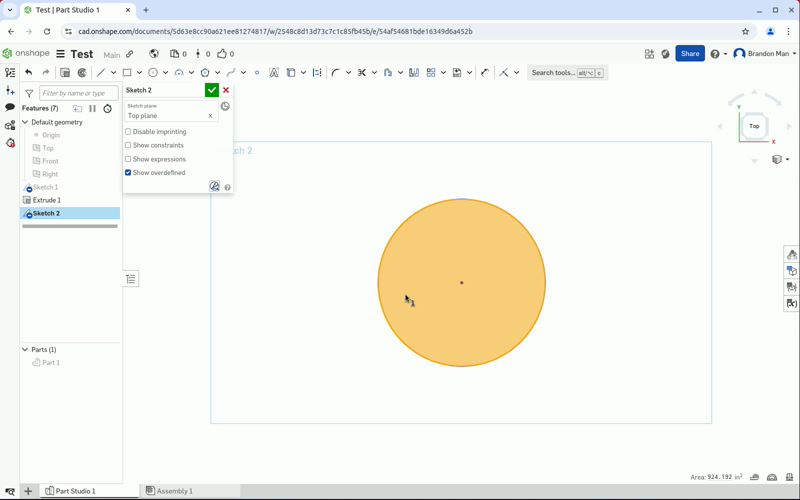
mouse_move(73, 352)
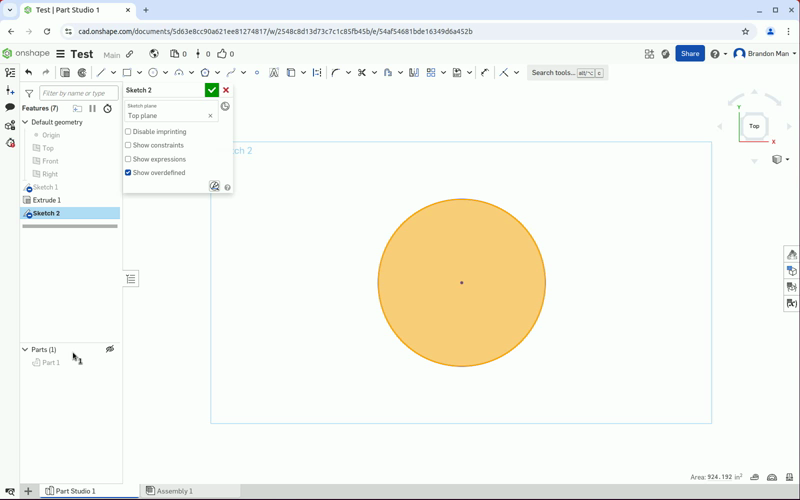
key(shift+y)
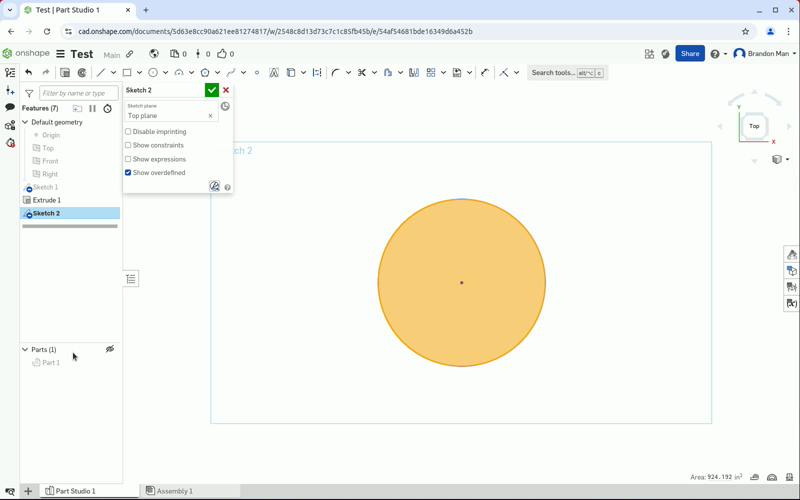
key(shift+e)
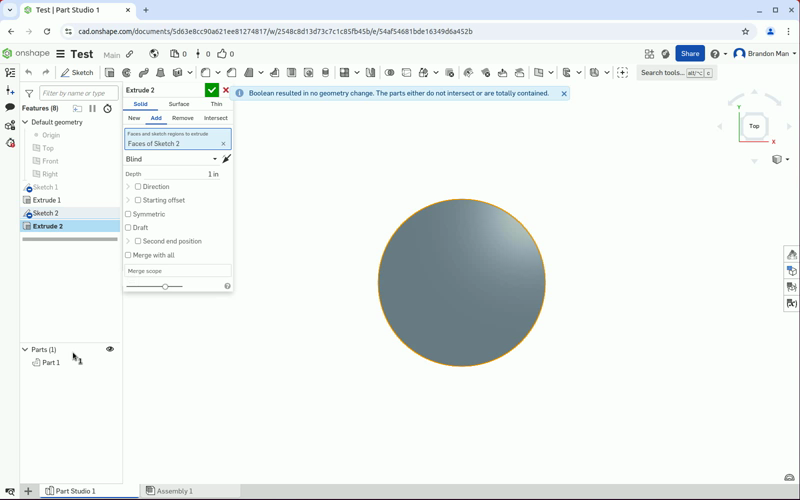
mouse_move(143, 106)
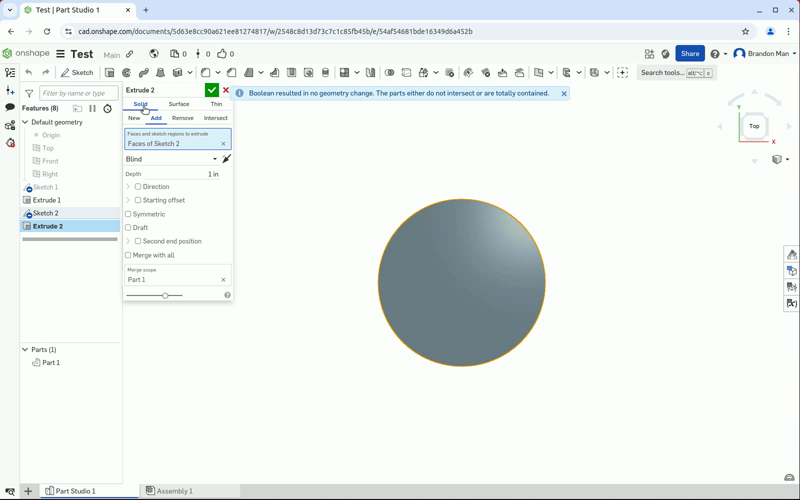
click(143, 106)
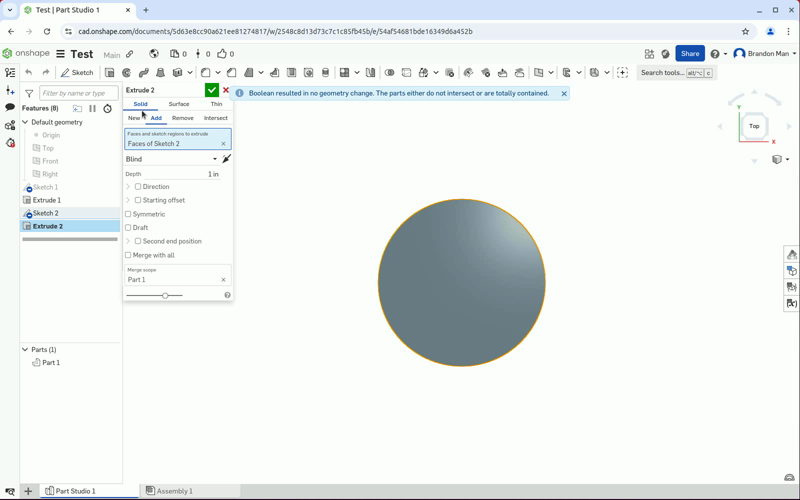
mouse_move(137, 120)
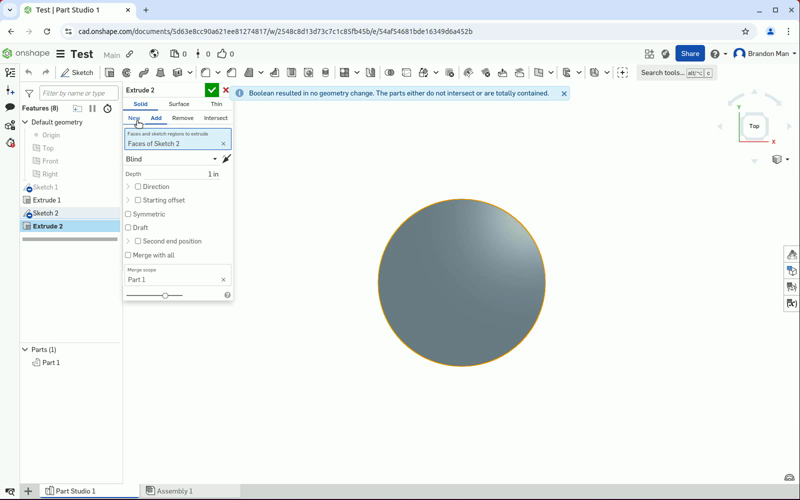
click(137, 120)
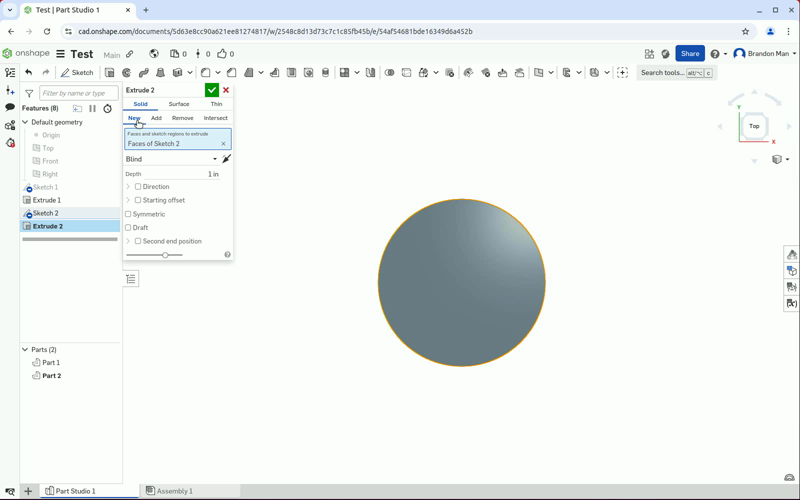
key(tab, 4)
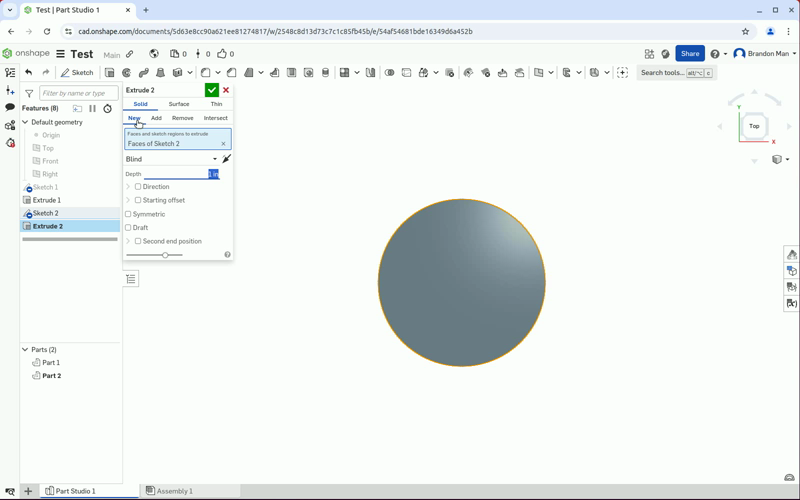
text(-9.147)
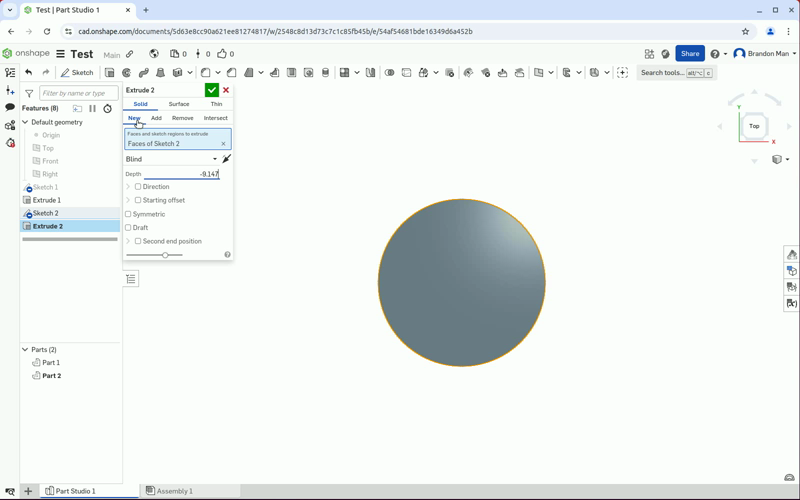
key(enter)
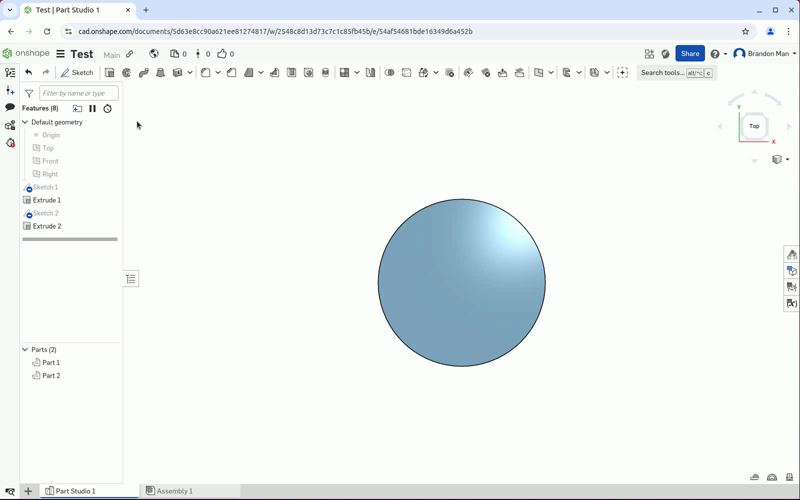
key(shift+h)
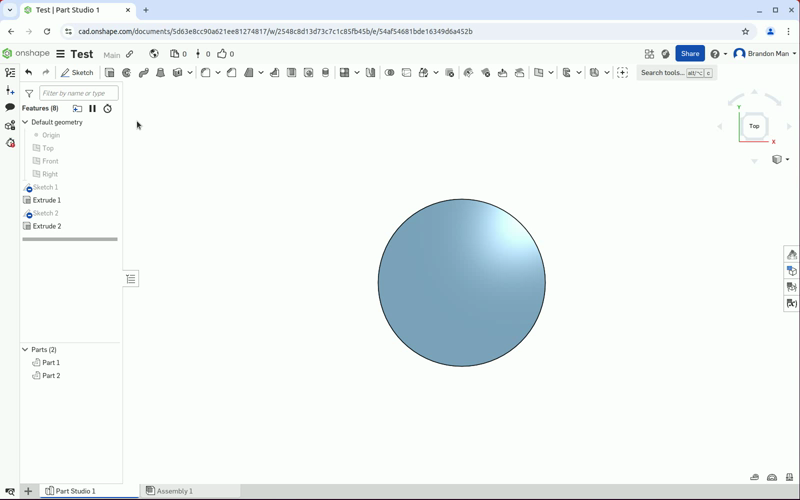
key(shift+h)
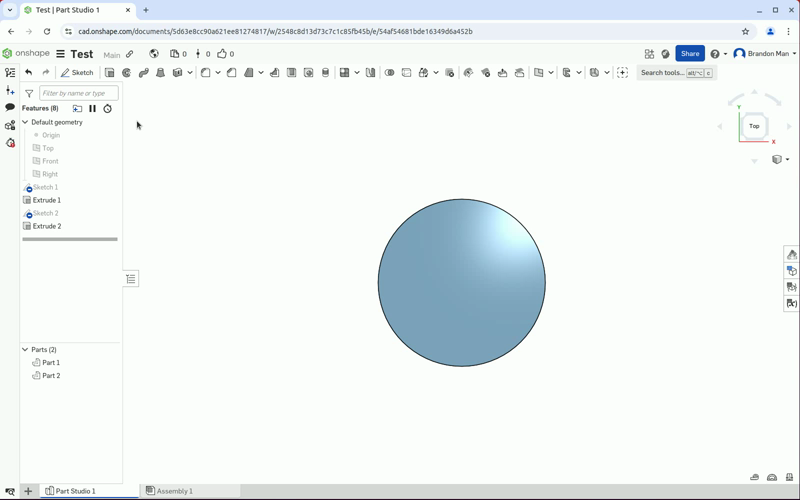
mouse_move(73, 189)
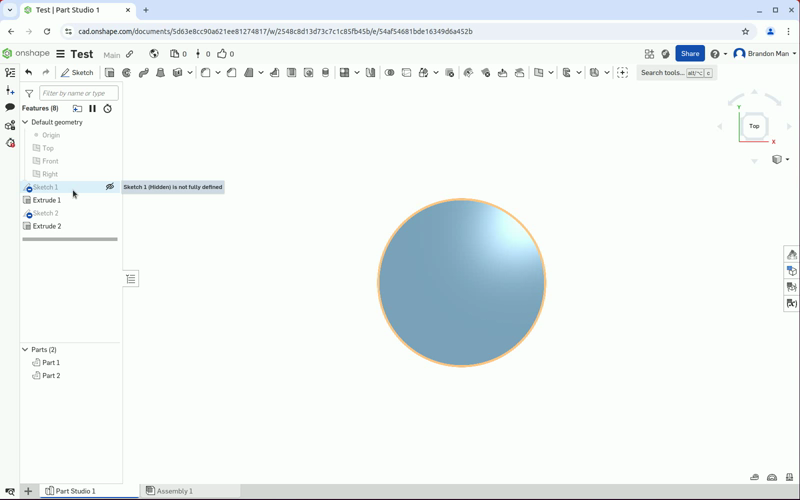
click(73, 189)
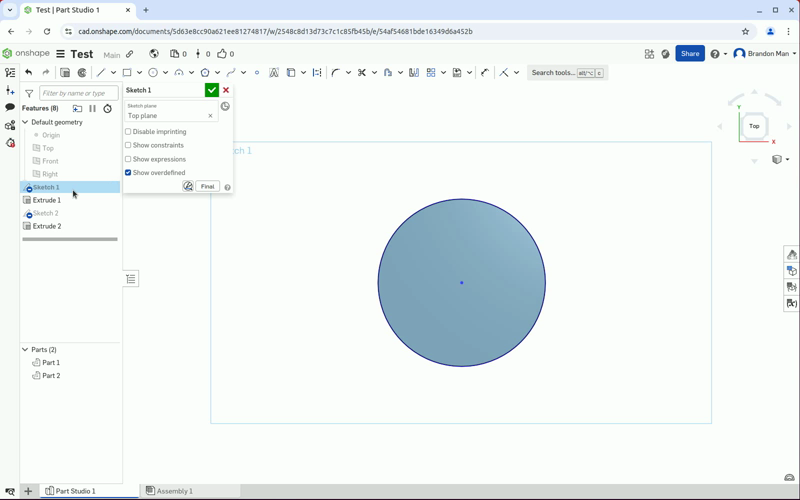
mouse_move(229, 92)
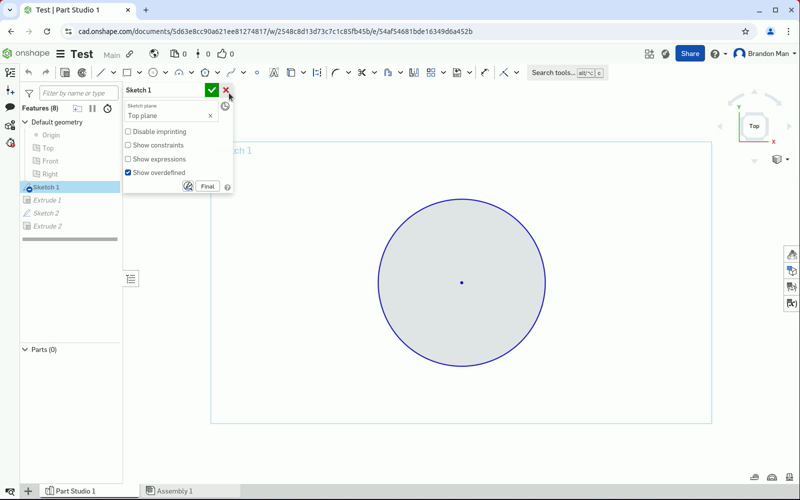
click(229, 92)
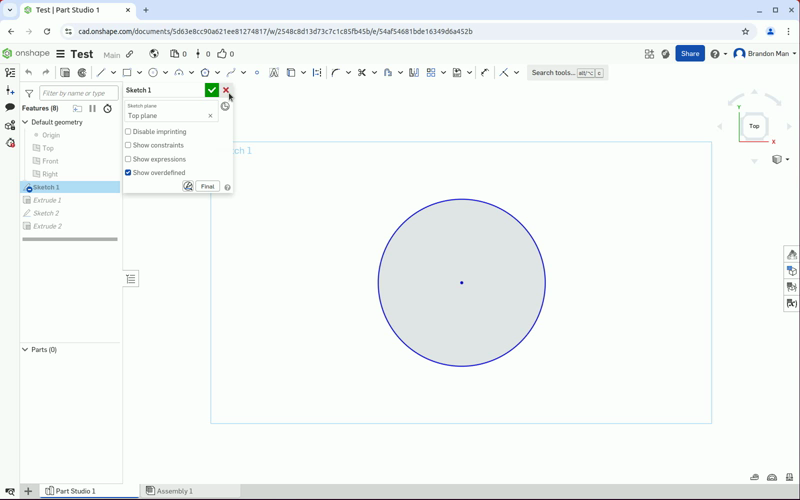
key(shift+s)
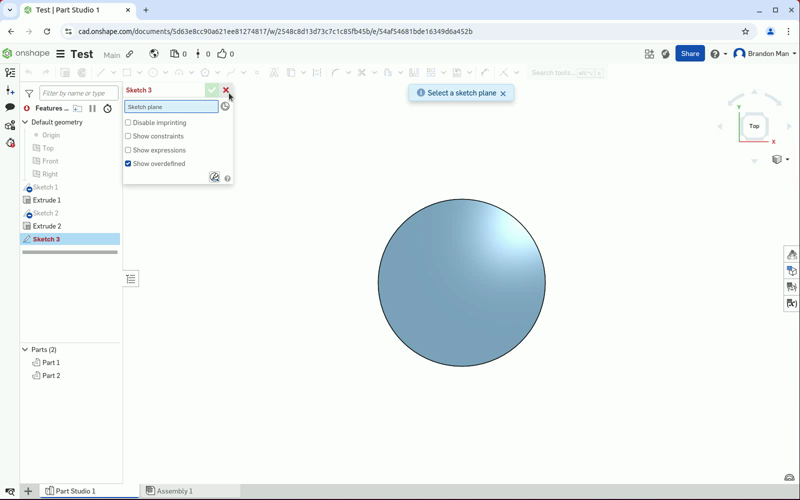
mouse_move(73, 150)
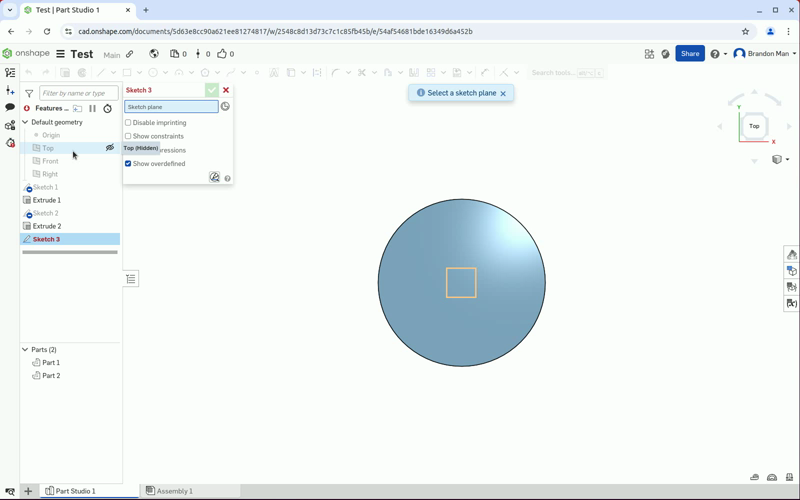
click(73, 150)
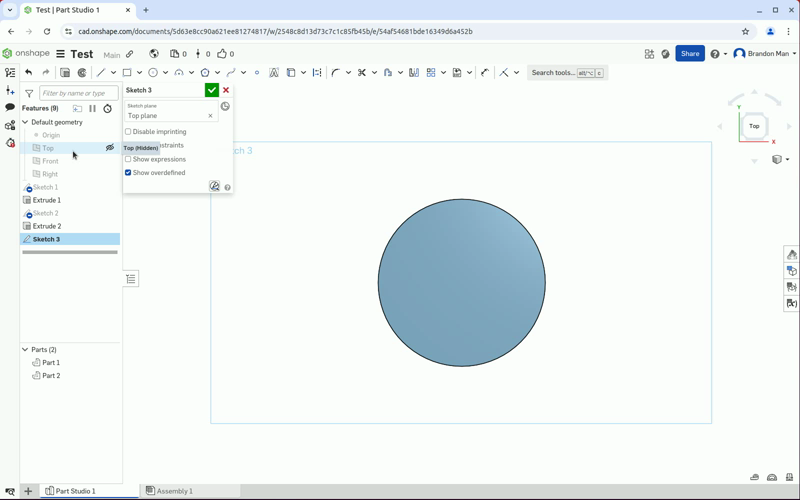
mouse_move(73, 352)
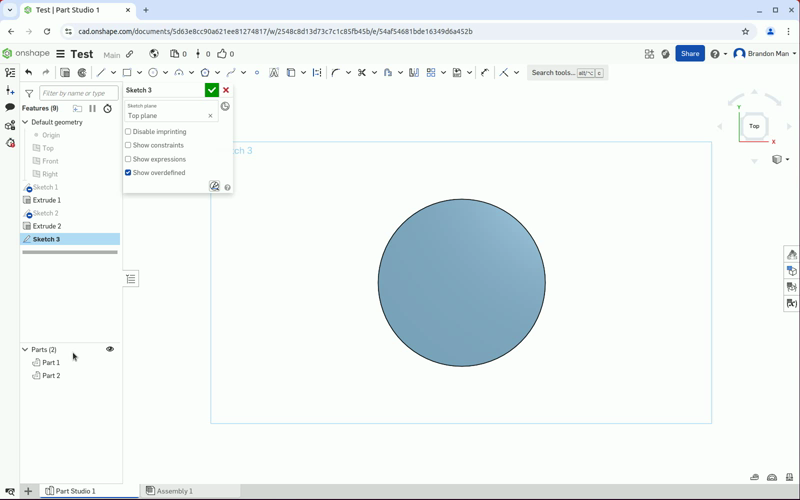
key(y)
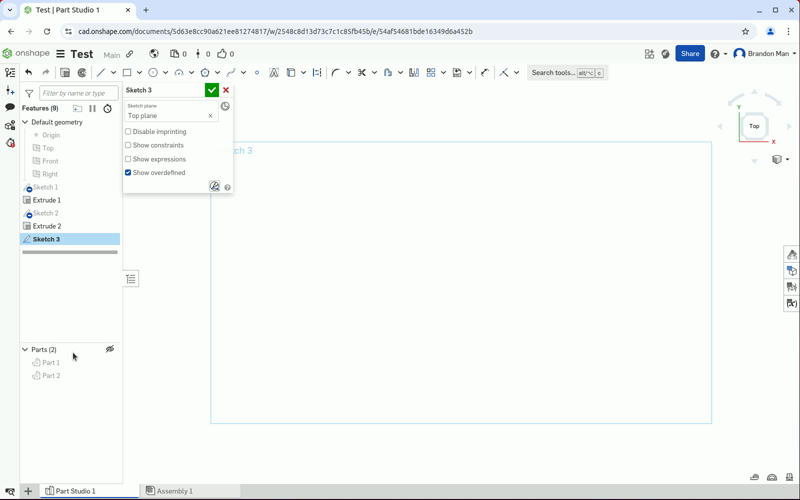
key(c)
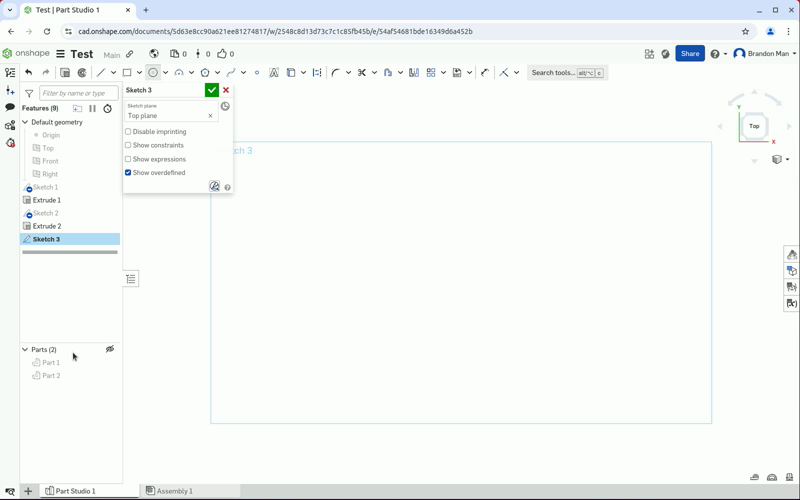
key_down(shift)
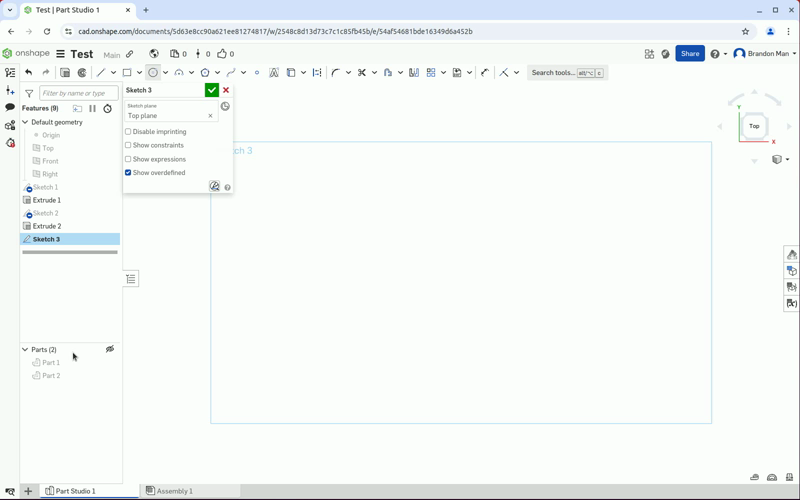
mouse_move(461, 282)
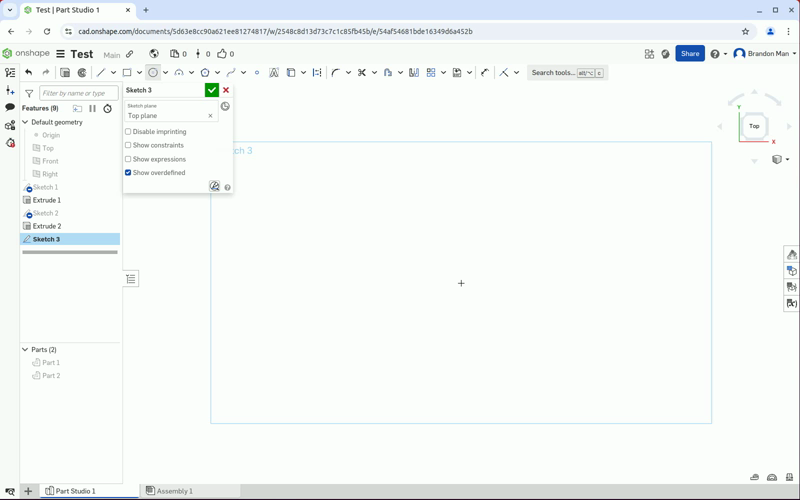
click(461, 282)
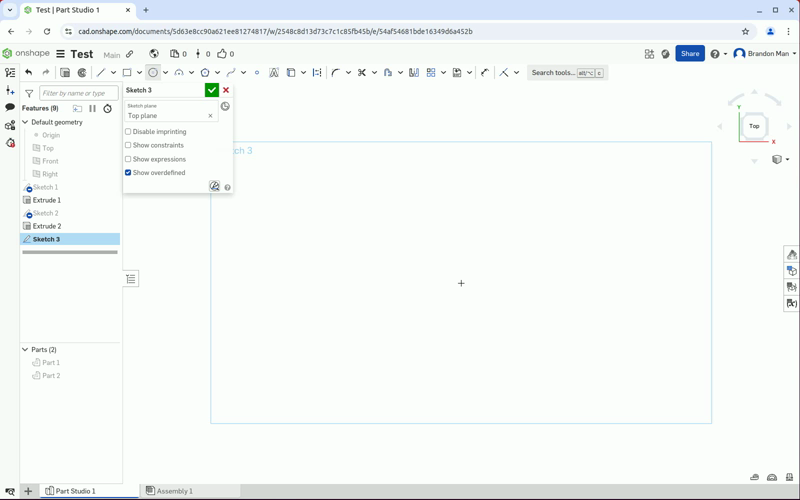
key_up(shift)
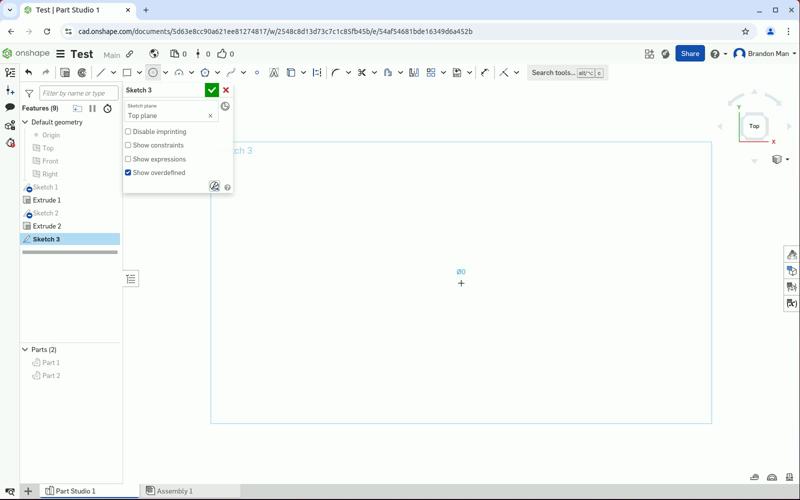
mouse_move(574, 282)
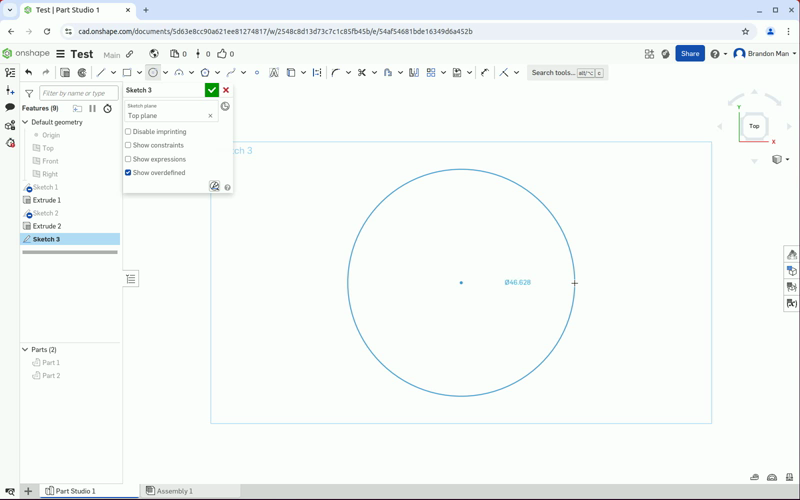
click(574, 282)
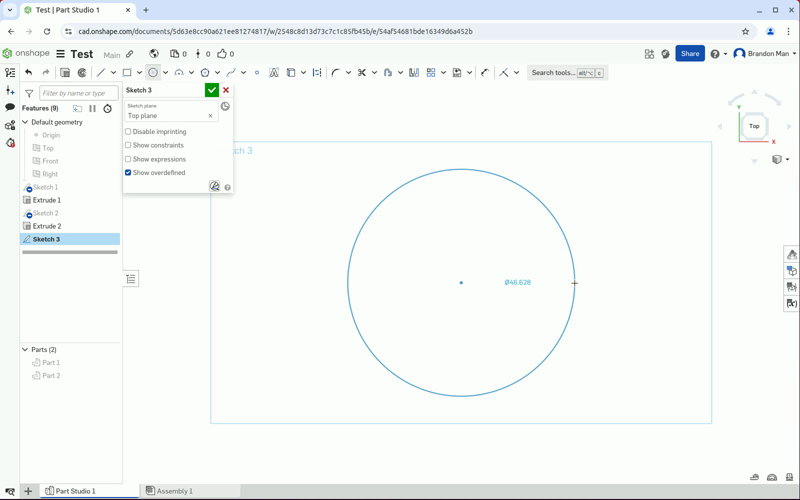
key(esc)
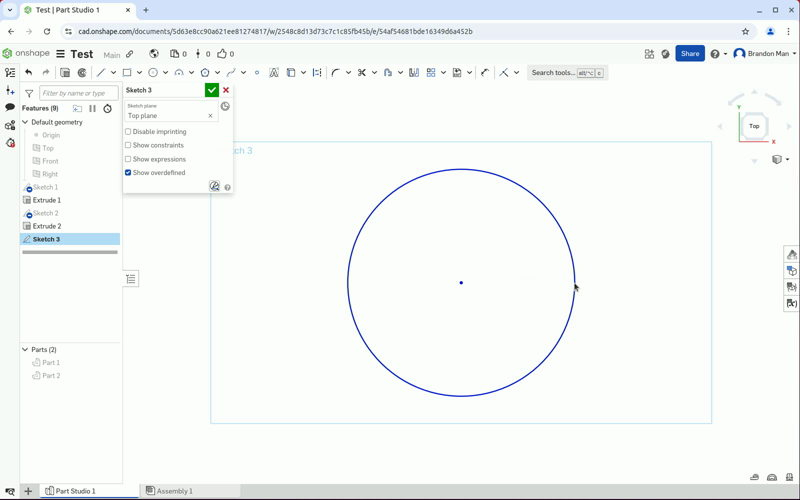
key(c)
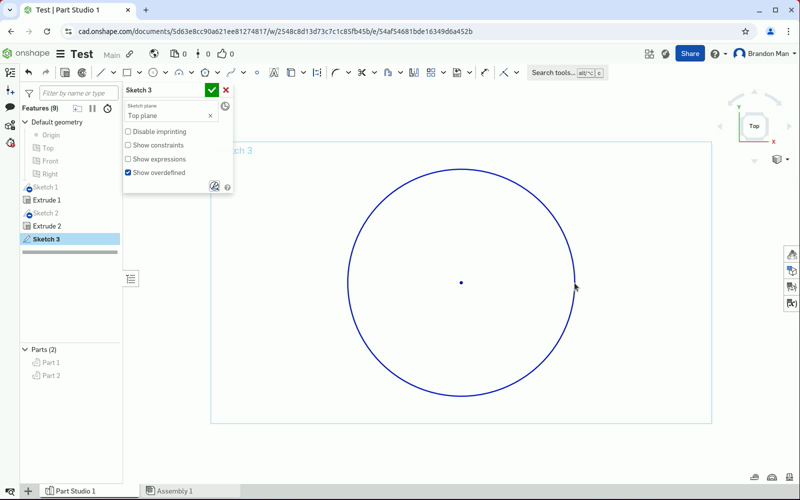
key_down(shift)
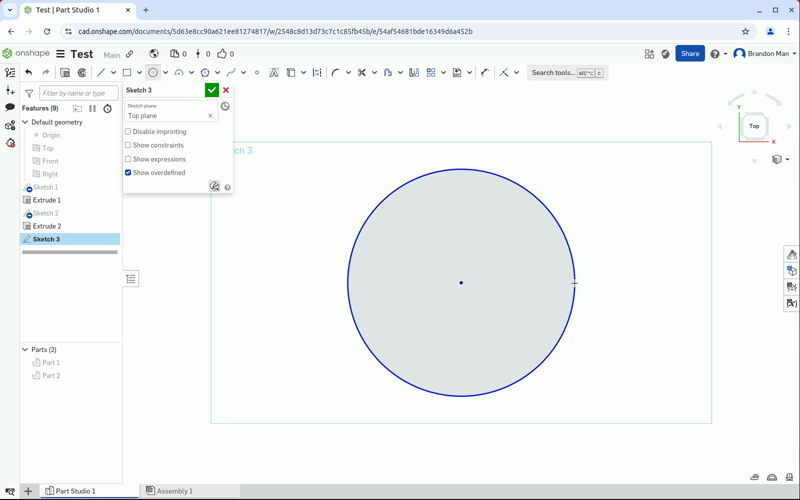
mouse_move(461, 282)
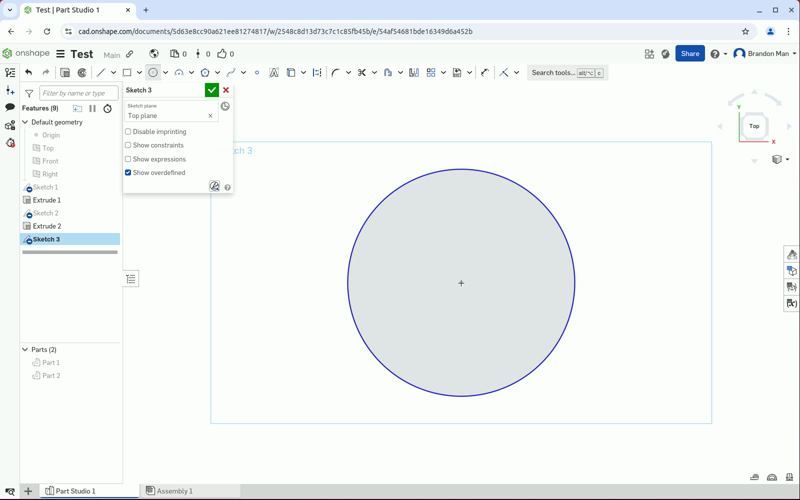
click(461, 282)
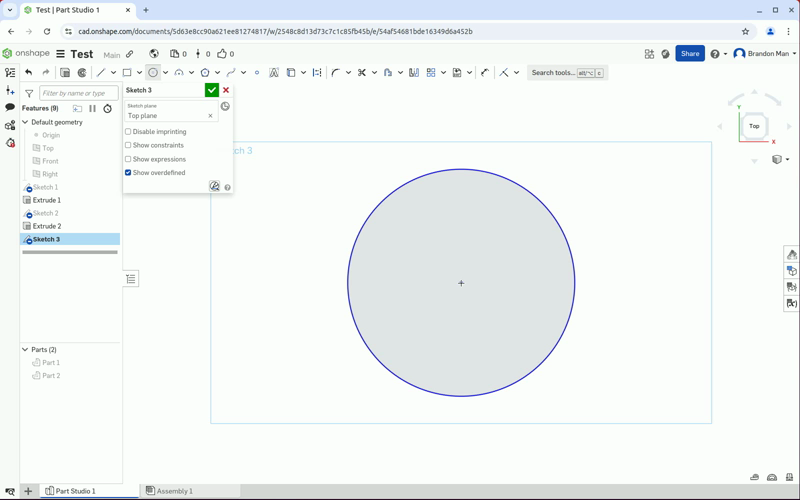
key_up(shift)
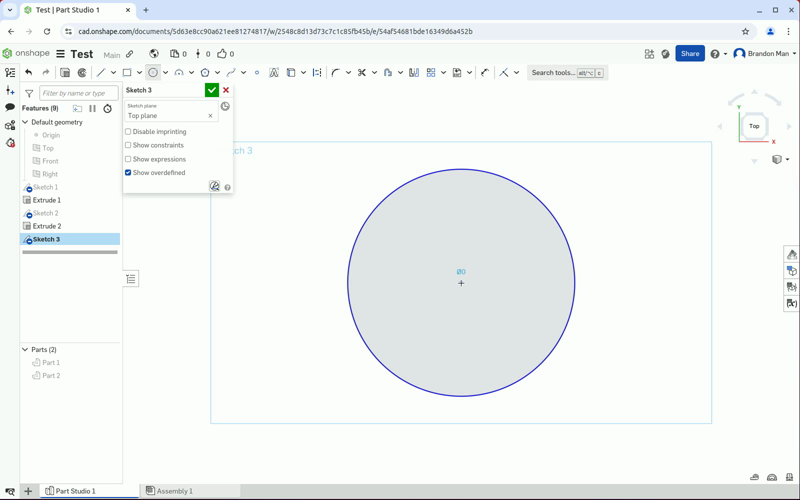
mouse_move(543, 282)
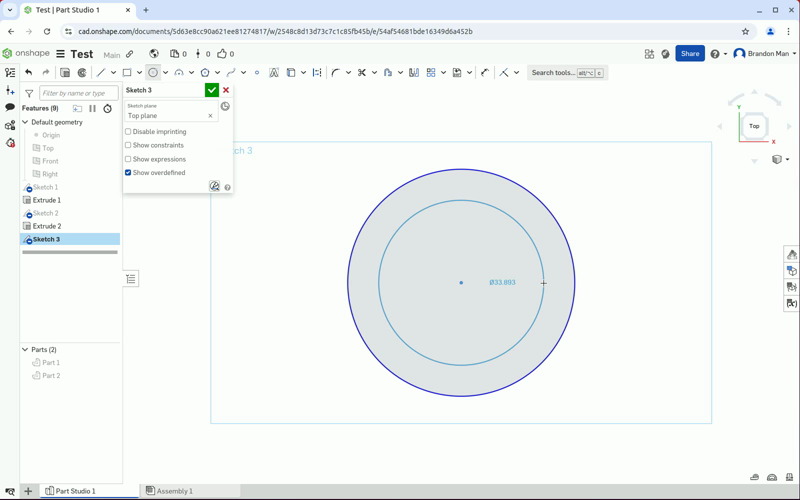
click(543, 282)
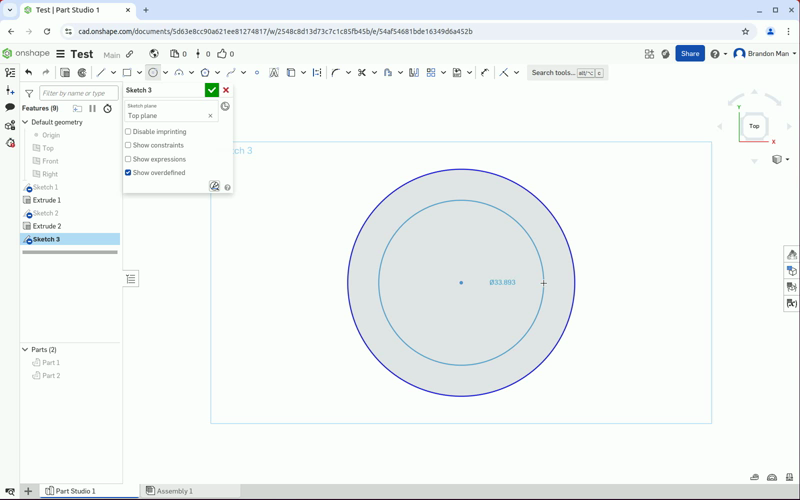
key(esc)
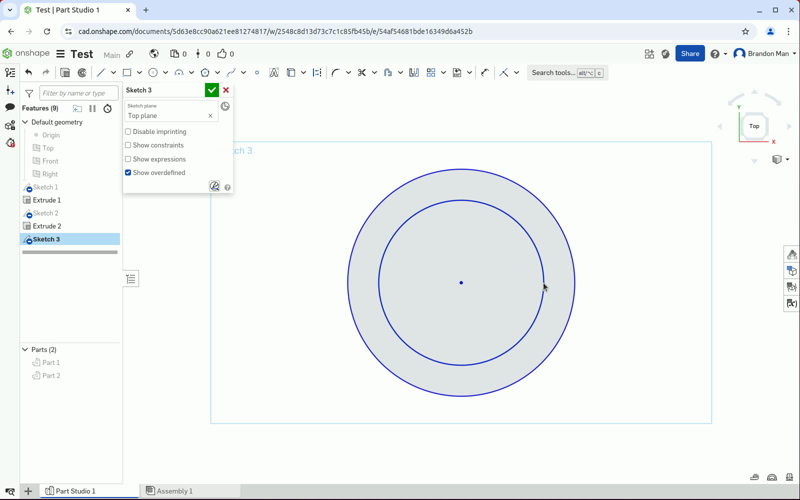
mouse_move(538, 218)
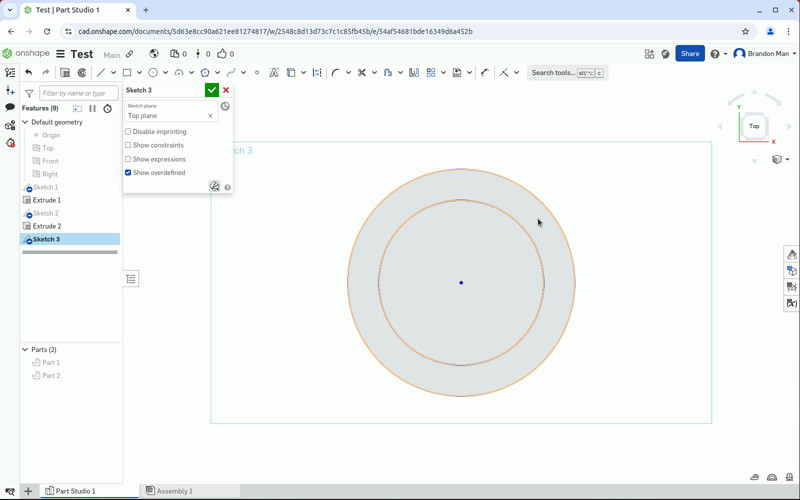
click(538, 218)
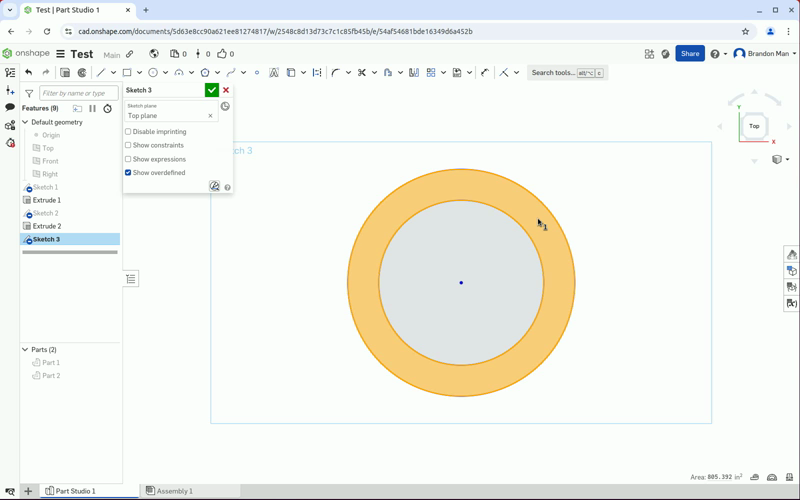
mouse_move(73, 352)
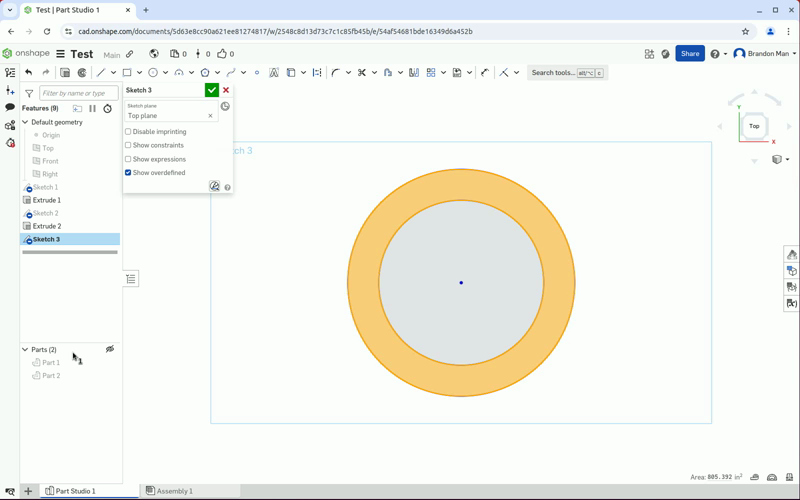
key(shift+y)
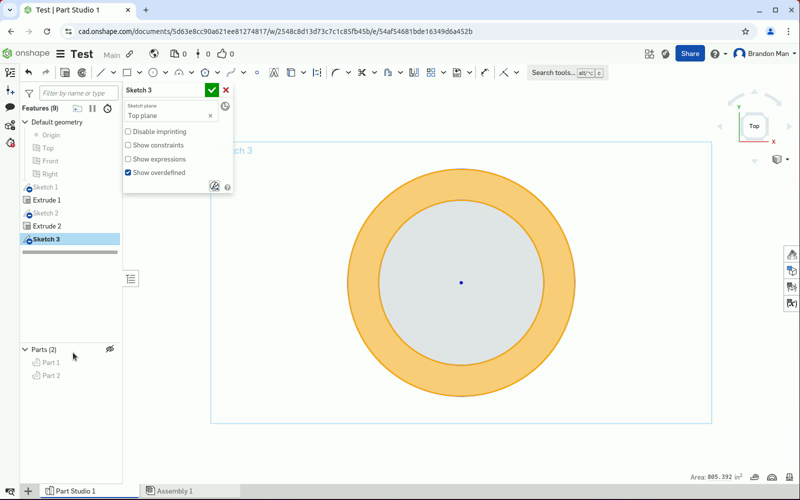
key(shift+e)
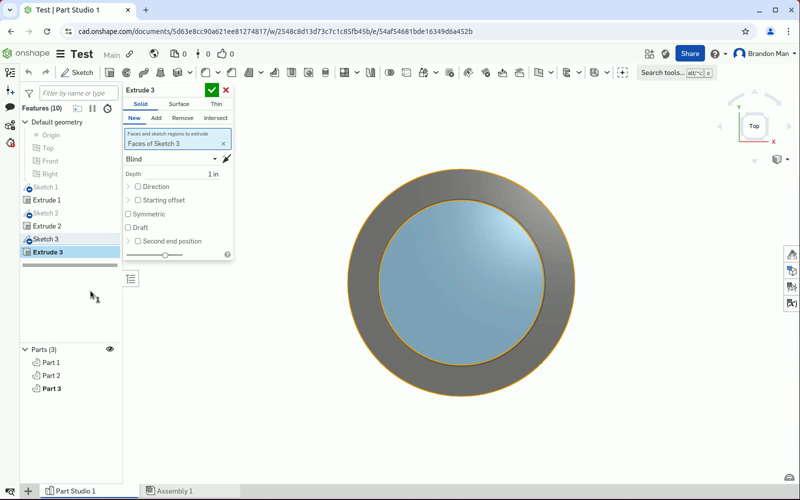
mouse_move(143, 106)
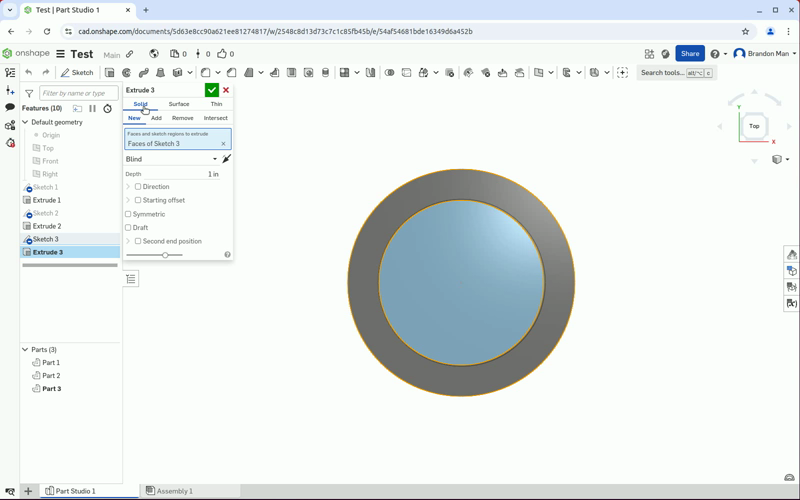
click(143, 106)
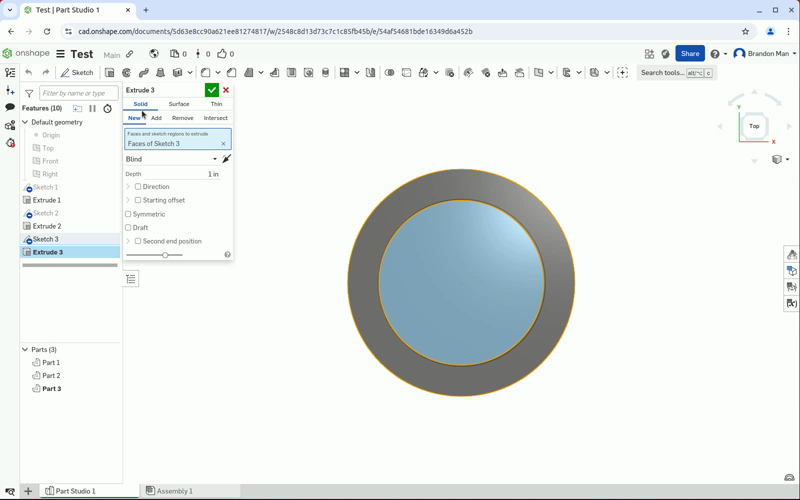
mouse_move(137, 120)
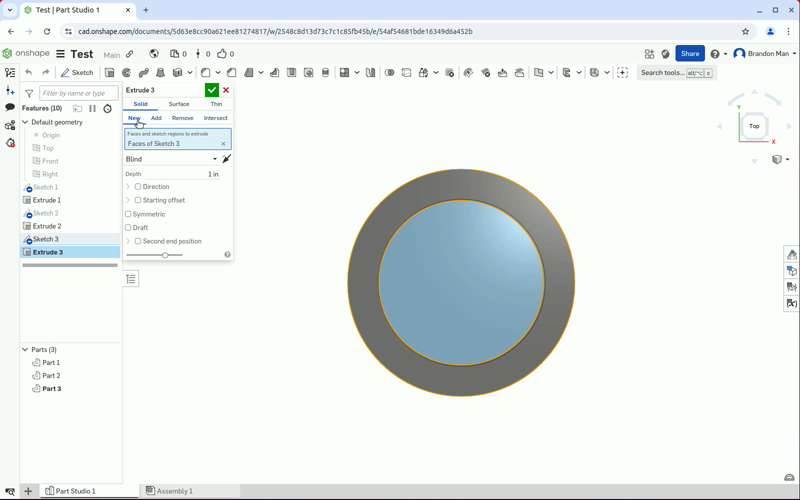
click(137, 120)
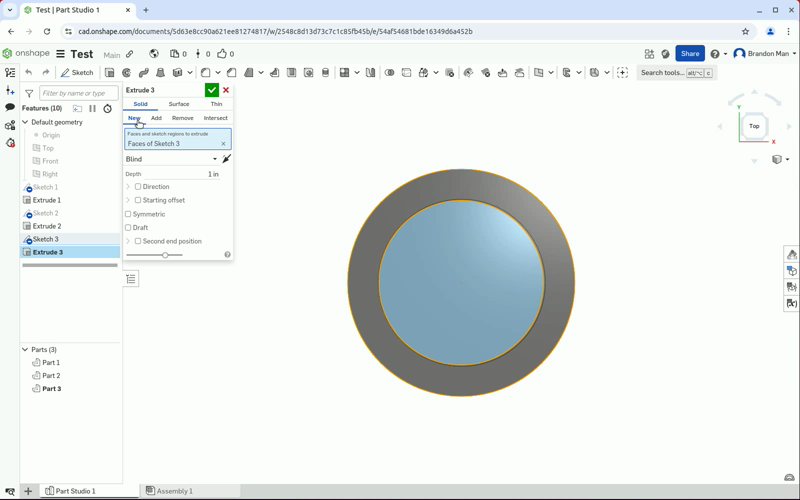
key(tab, 4)
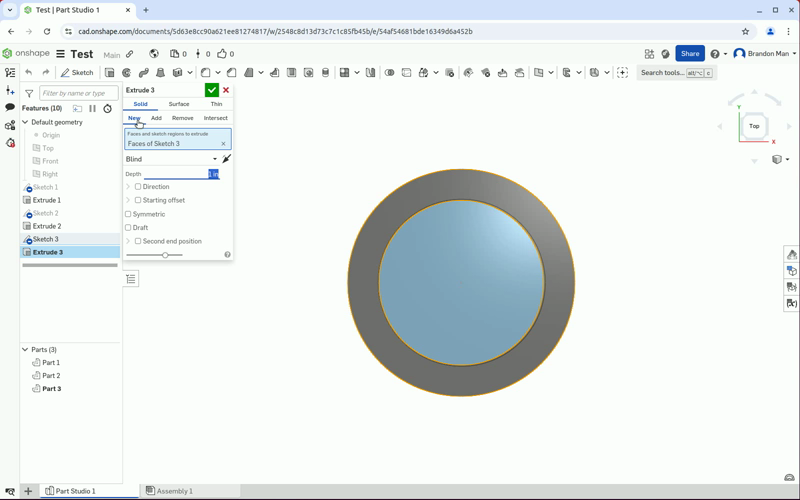
text(-9.147)
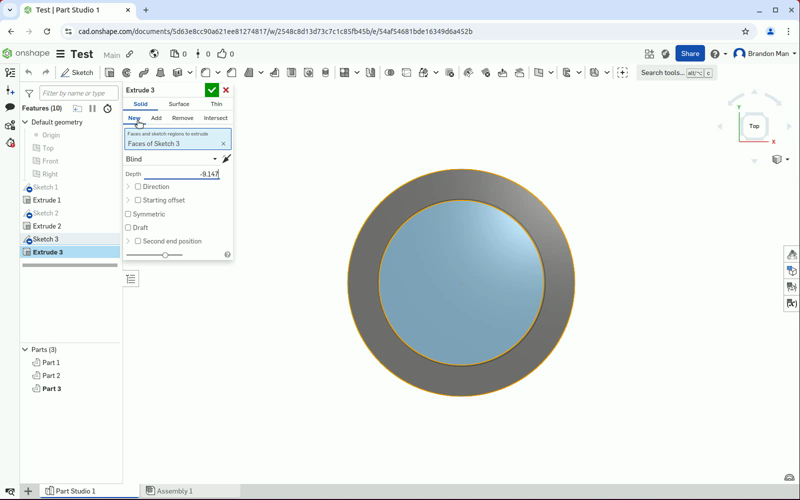
key(enter)
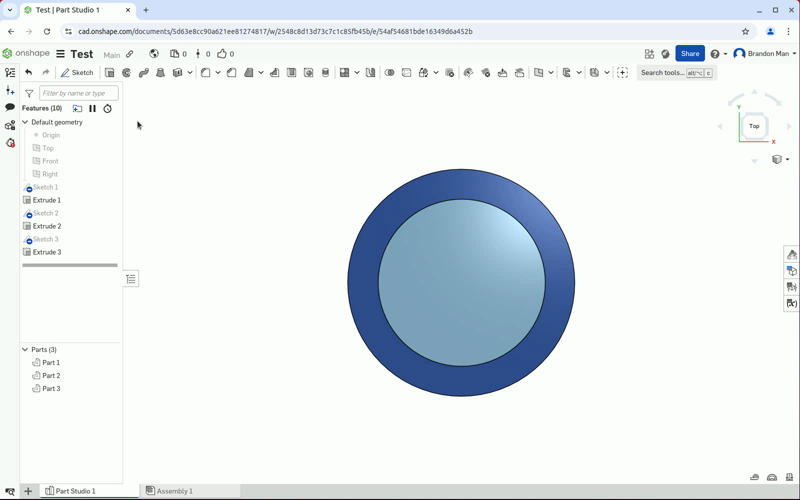
key(shift+h)
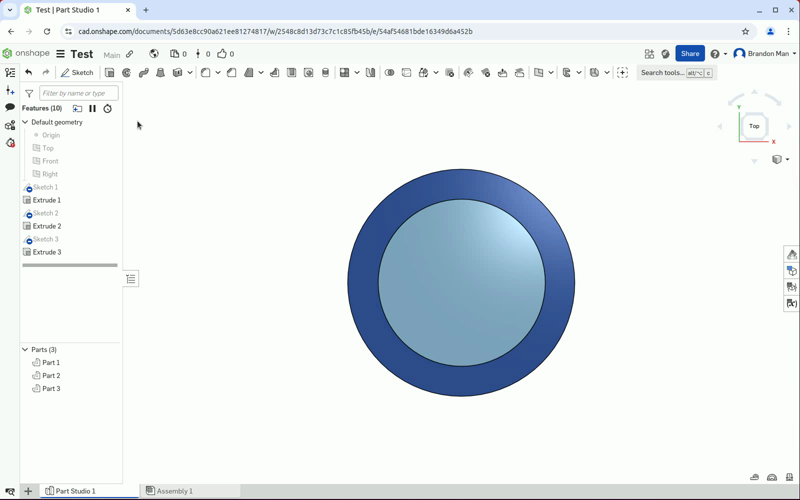
key(shift+h)
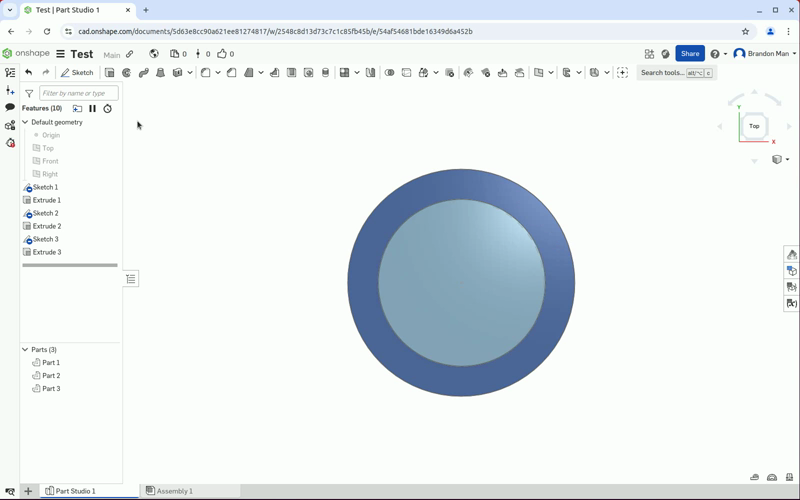
key(shift+7)
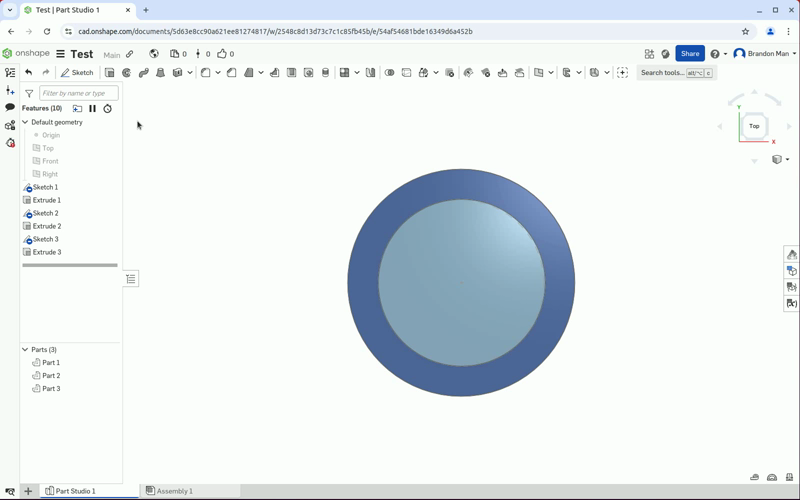
key(up, 3)
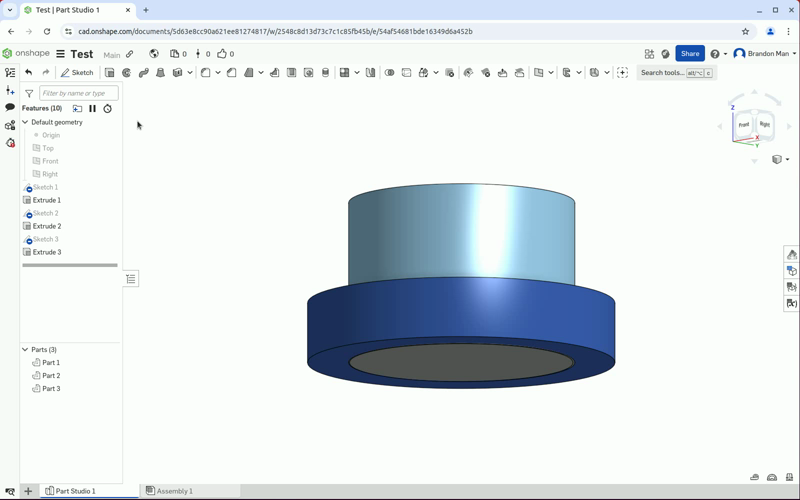
key(left, 3)
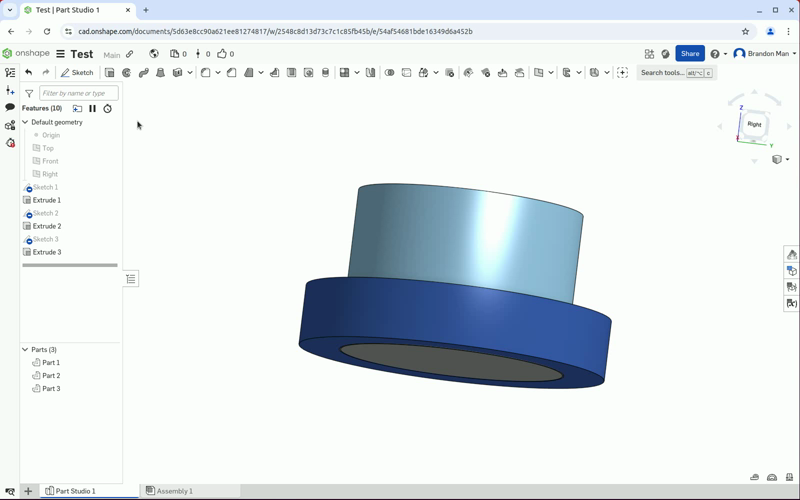
key(right, 3)
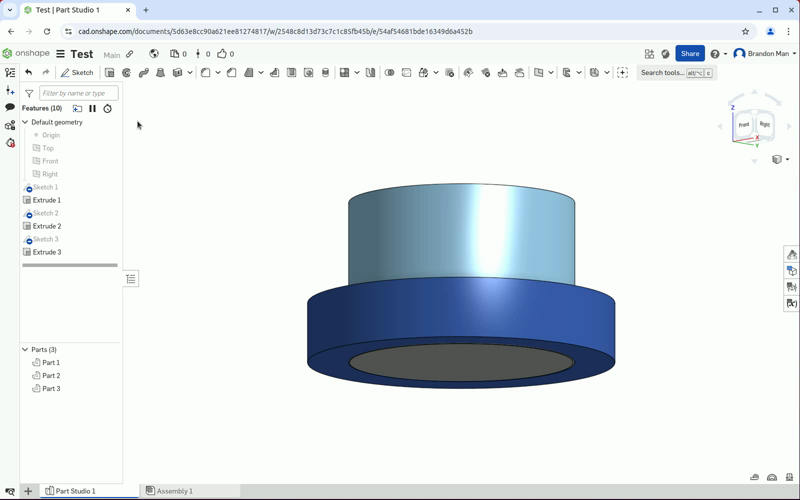
key(down, 3)
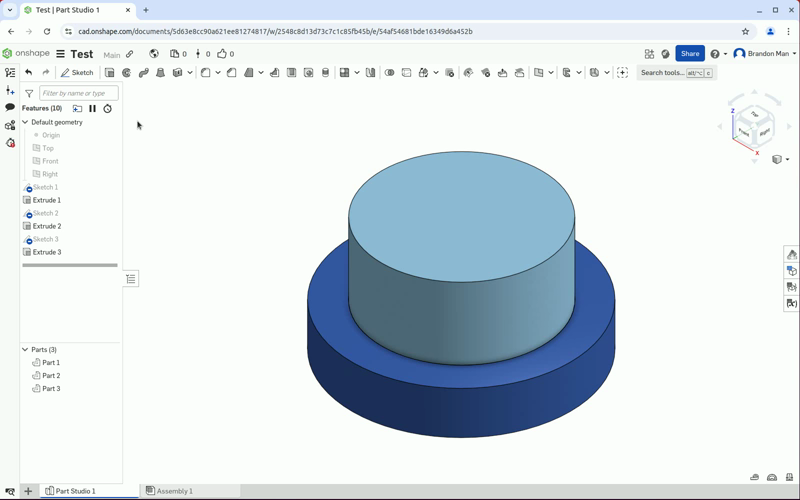
mouse_move(73, 189)
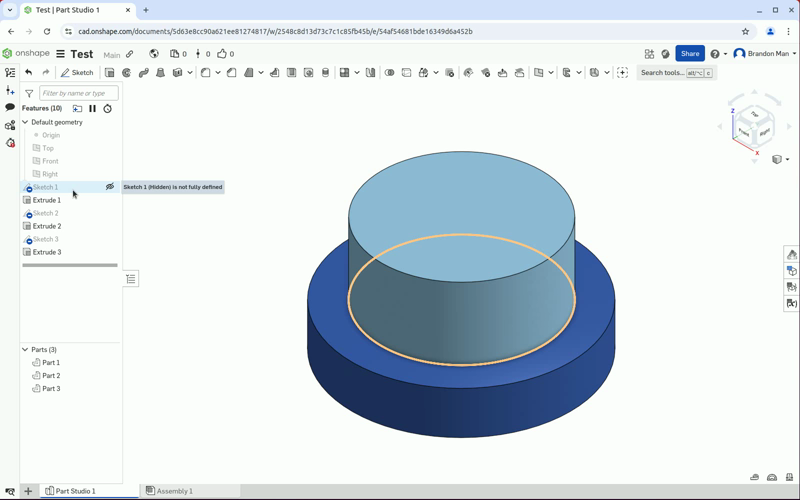
click(73, 189)